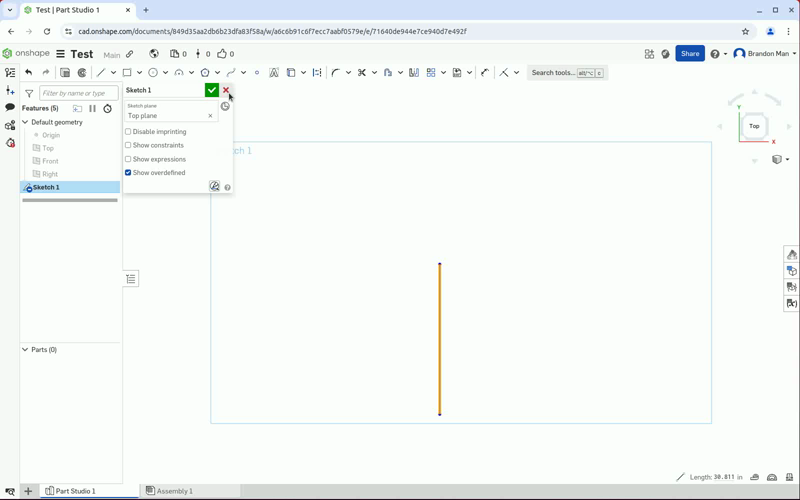
key(shift+h)
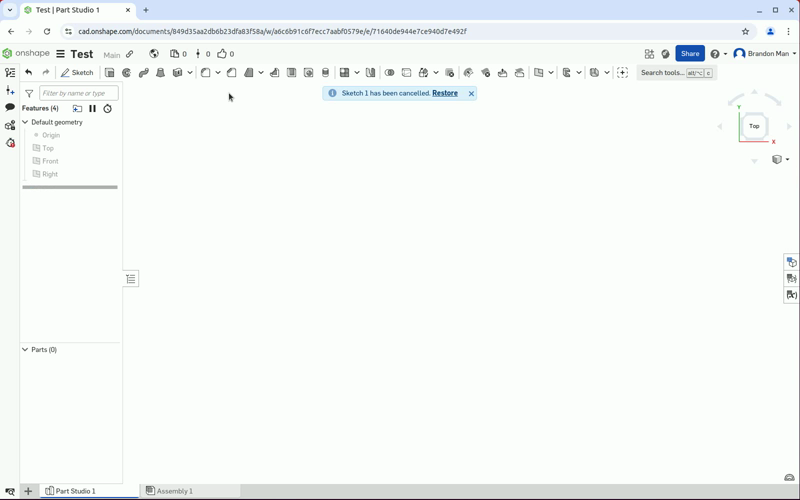
mouse_move(73, 352)
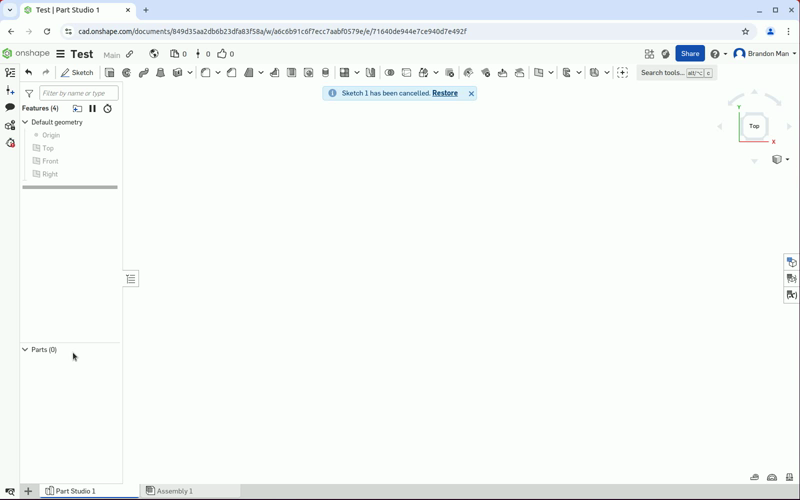
key(y)
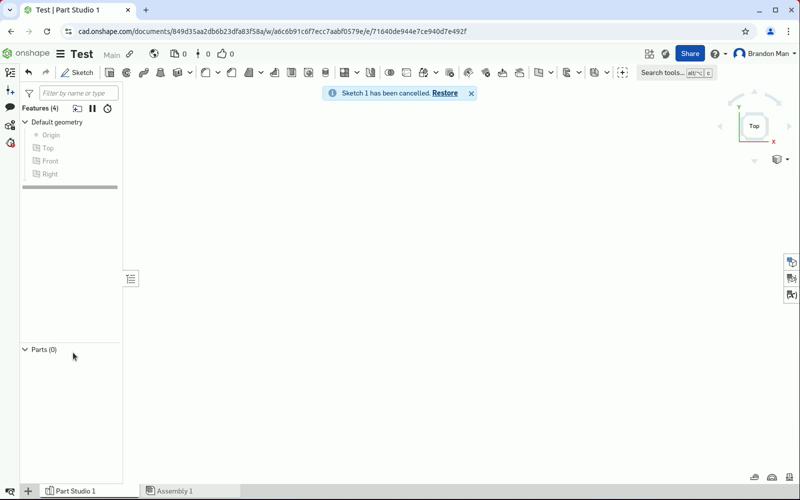
key(shift+p)
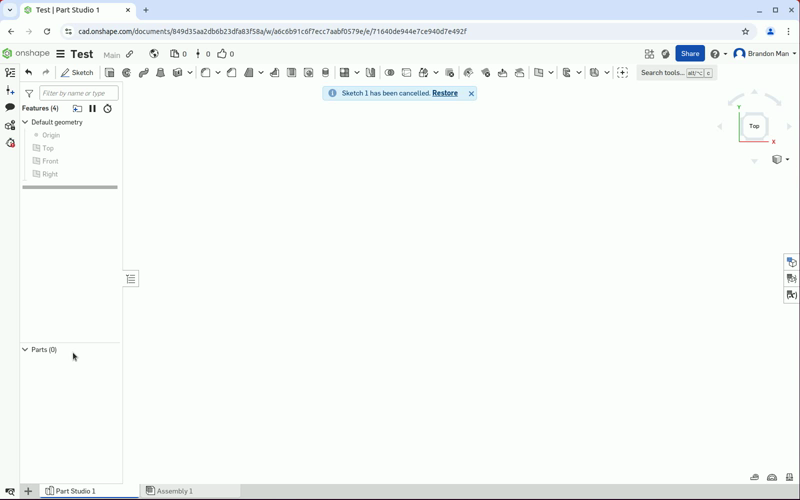
key(space)
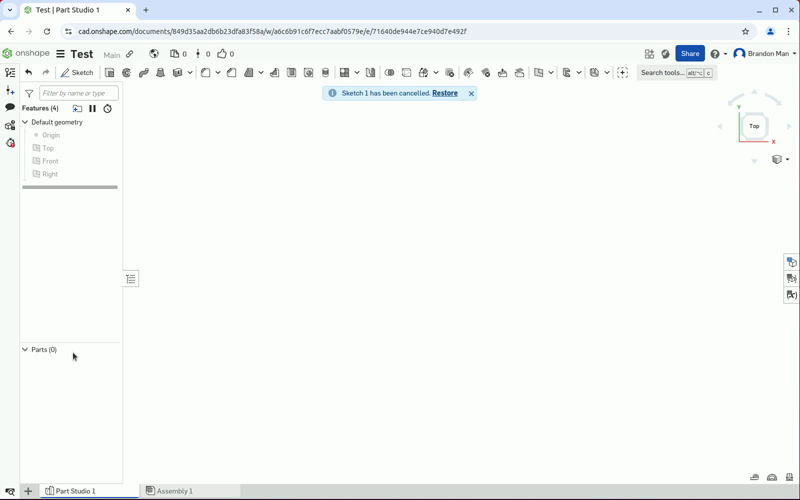
key_down(shift)
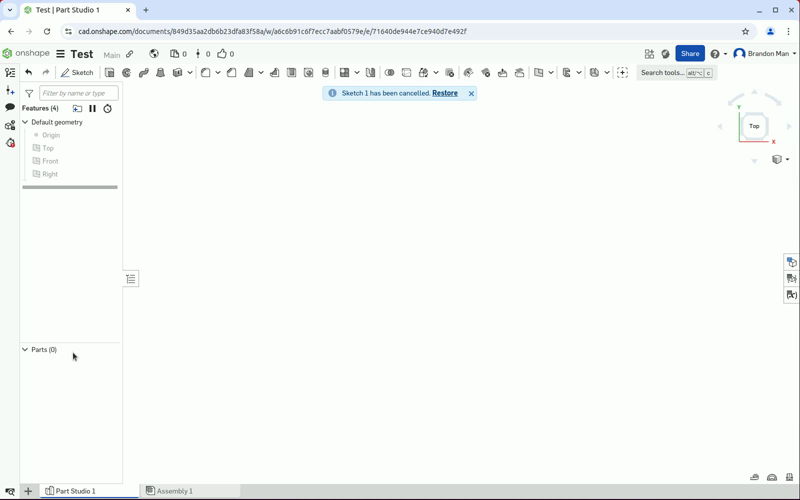
key(up)
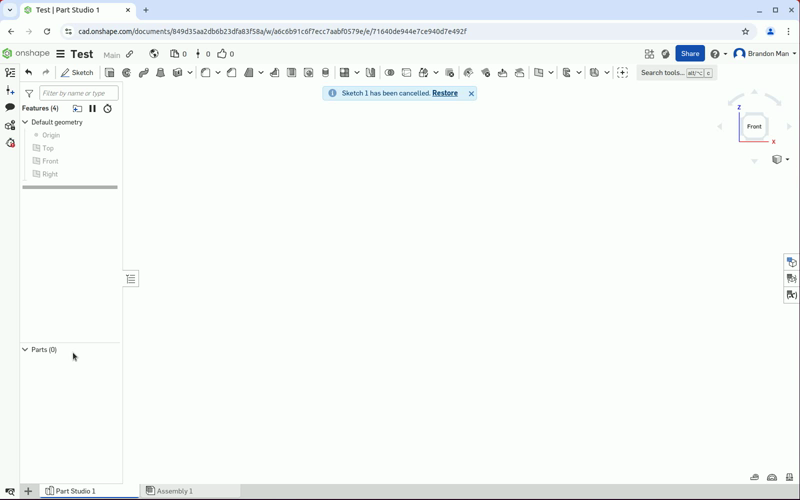
key_up(shift)
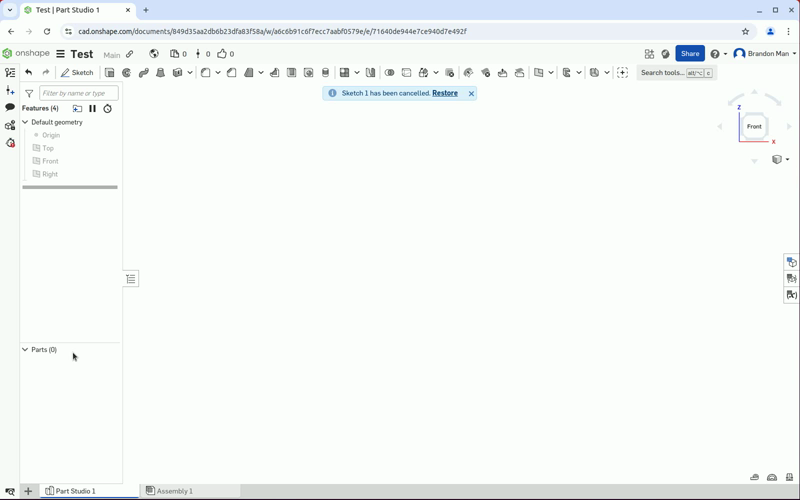
mouse_move(73, 352)
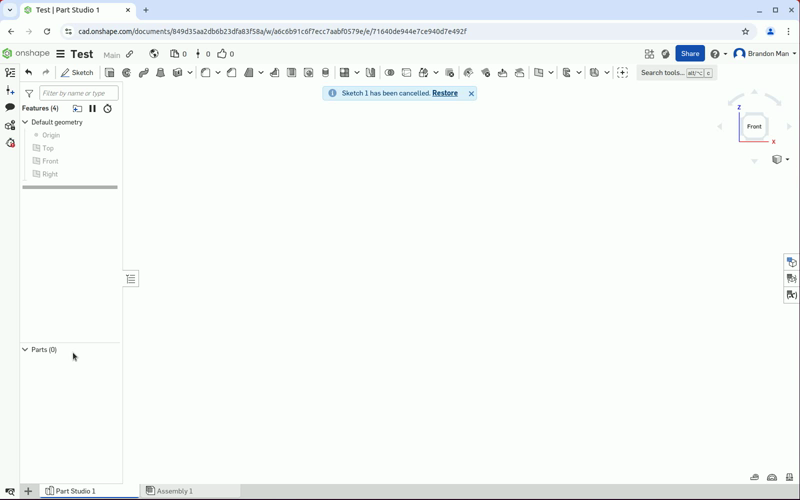
key(shift+y)
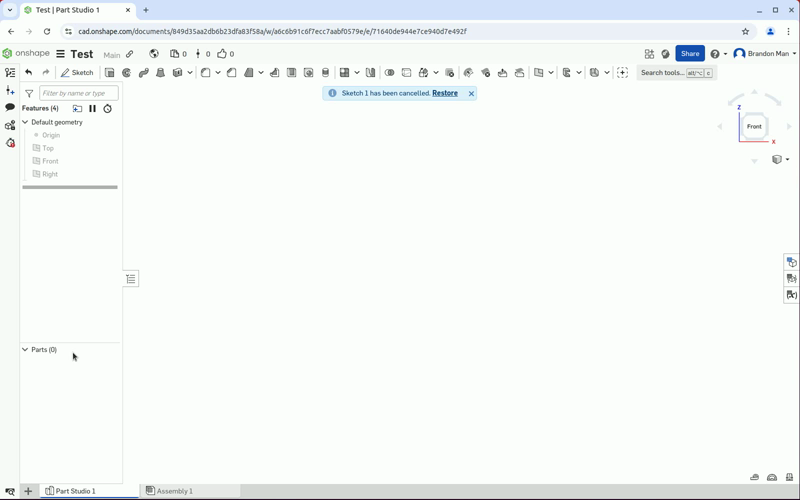
key(shift+s)
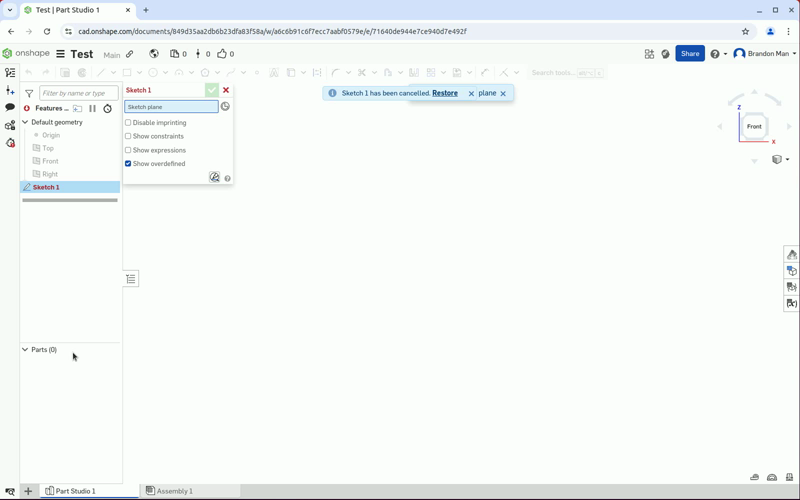
mouse_move(73, 163)
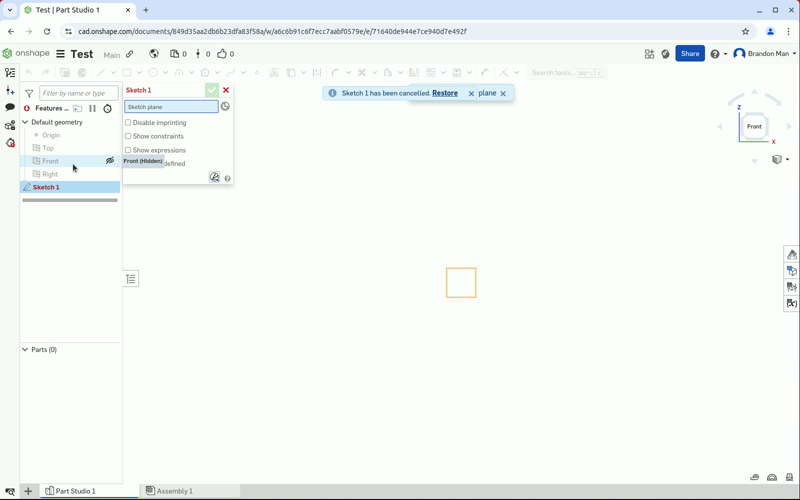
click(73, 163)
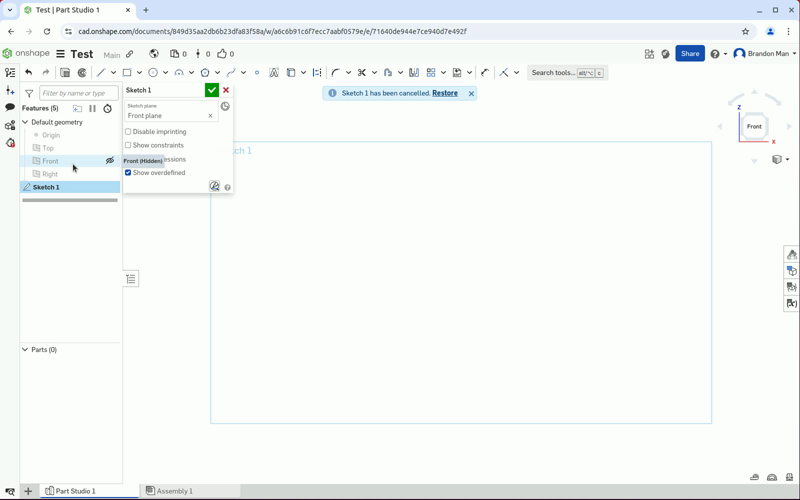
mouse_move(73, 352)
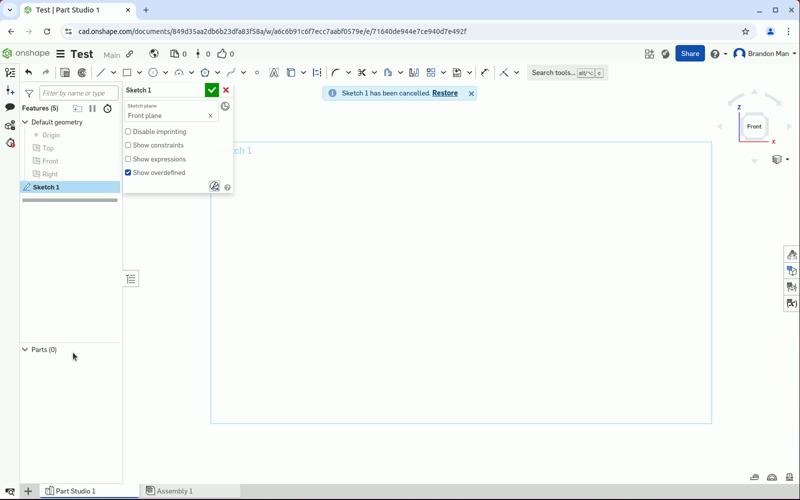
key(y)
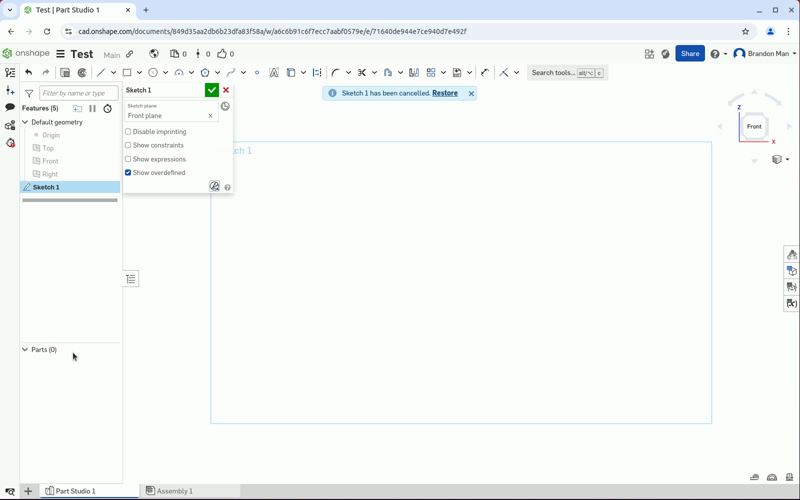
key(l)
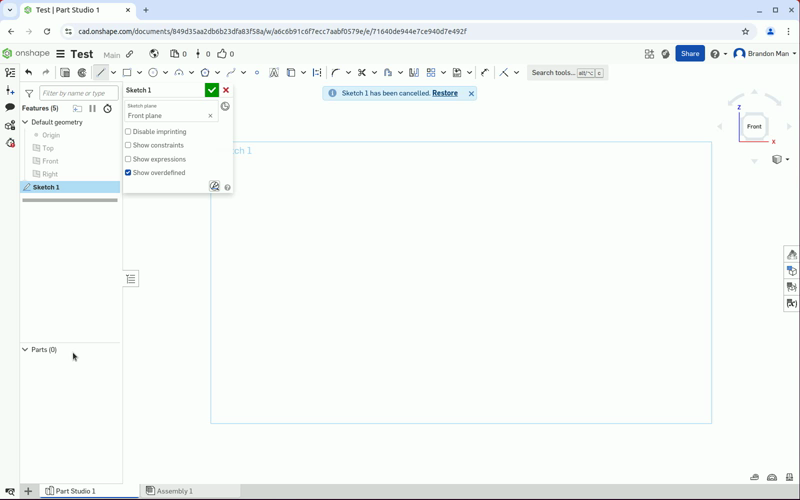
key_down(shift)
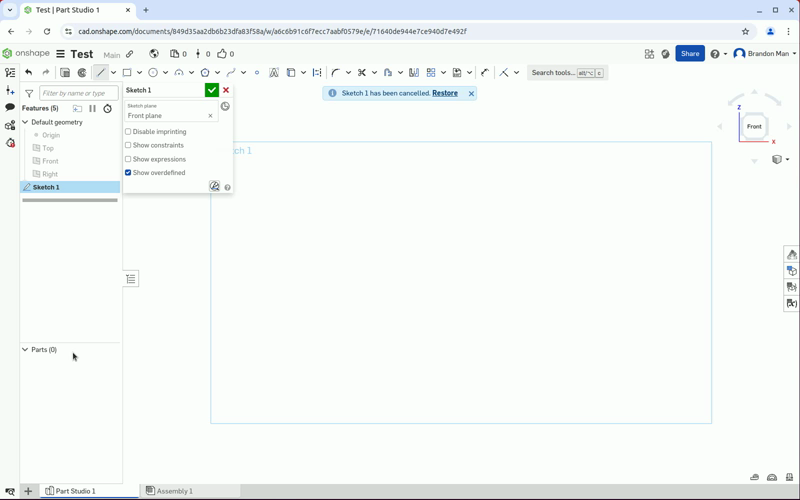
mouse_move(386, 228)
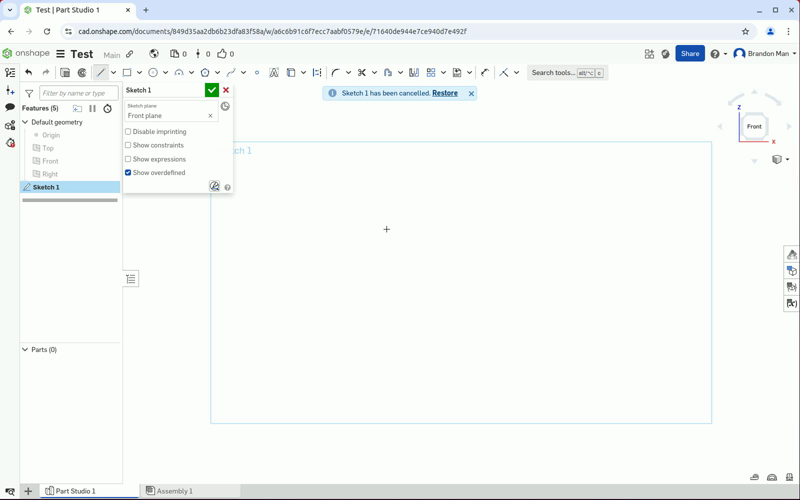
click(386, 228)
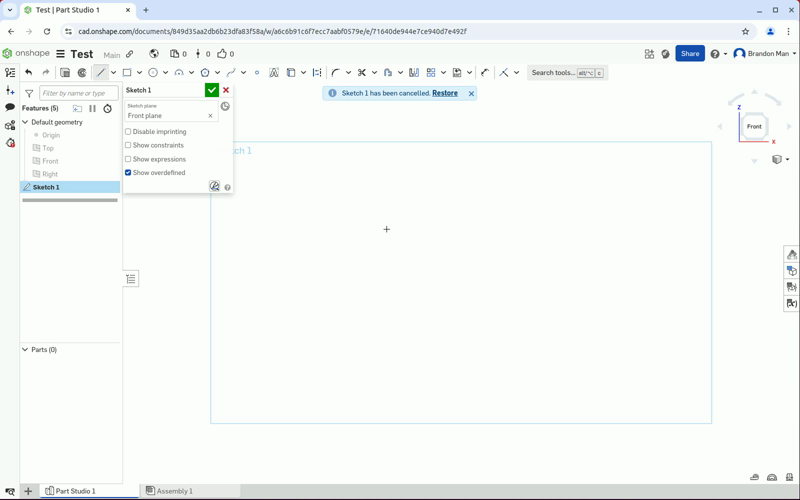
key_up(shift)
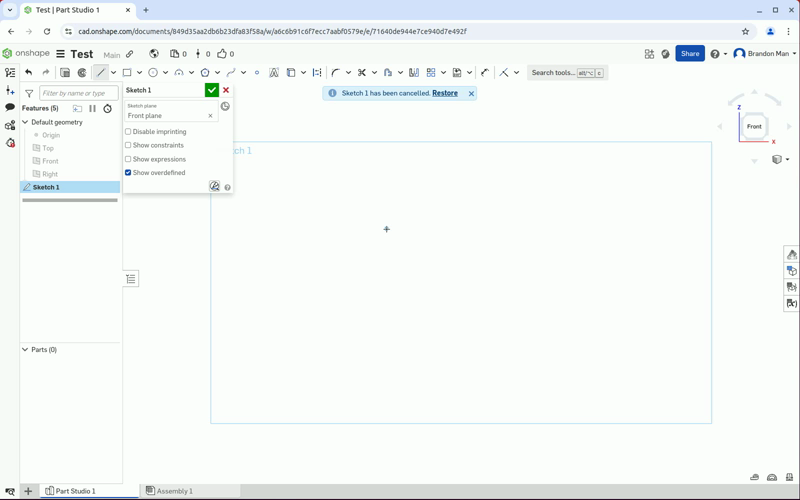
key_down(shift)
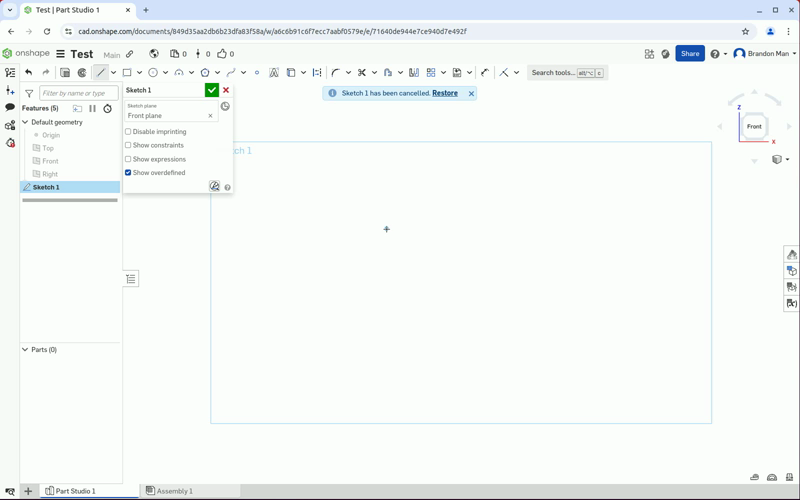
mouse_move(392, 302)
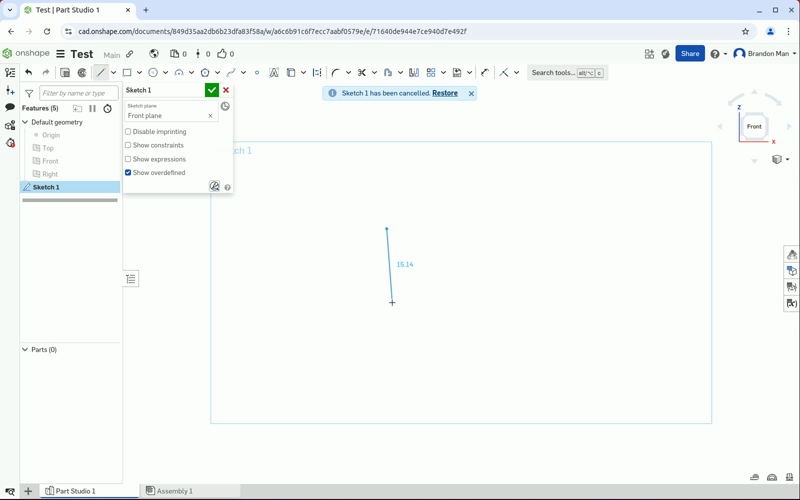
click(392, 302)
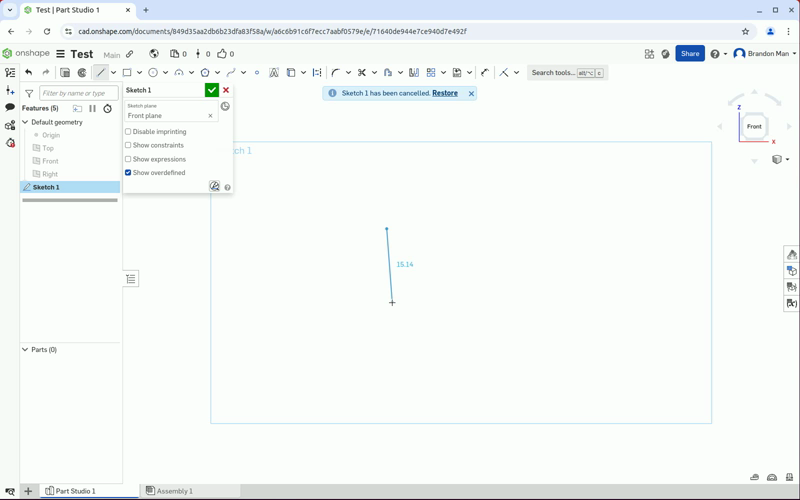
key_up(shift)
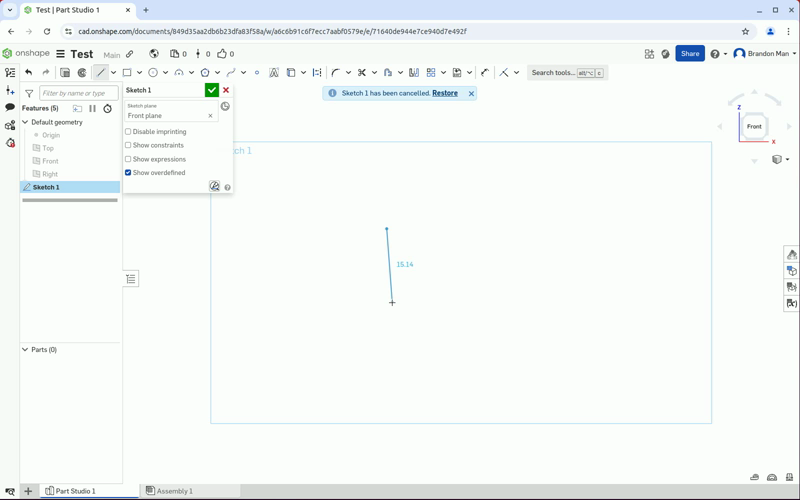
key_down(shift)
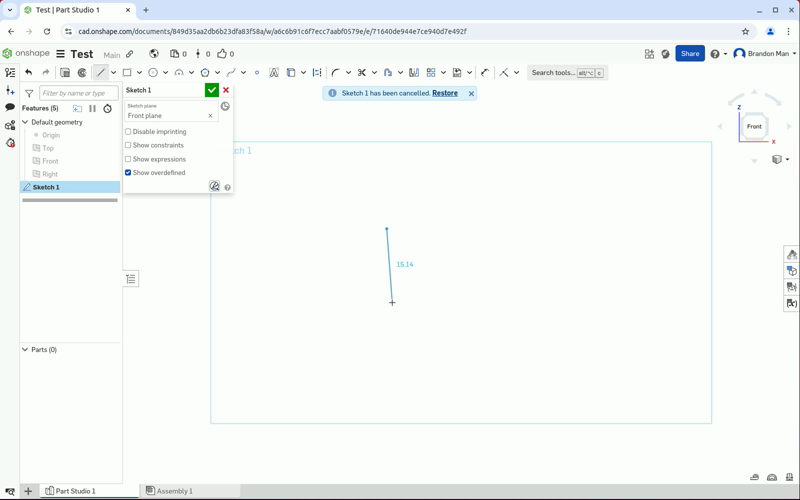
mouse_move(422, 302)
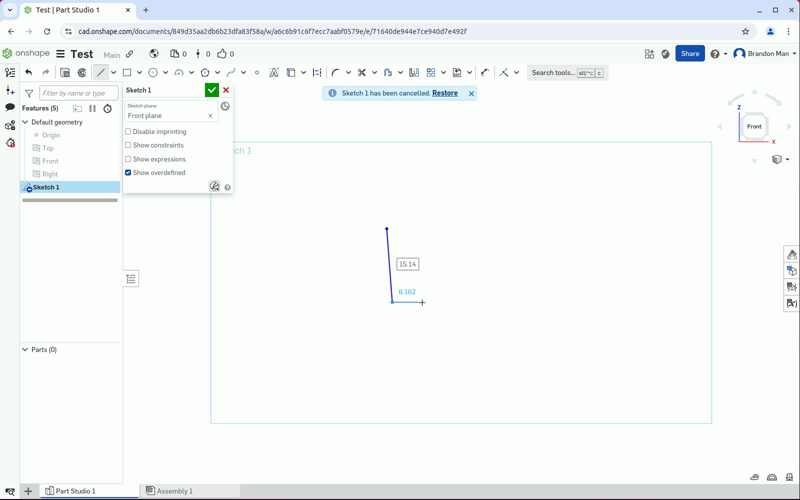
mouse_move(425, 331)
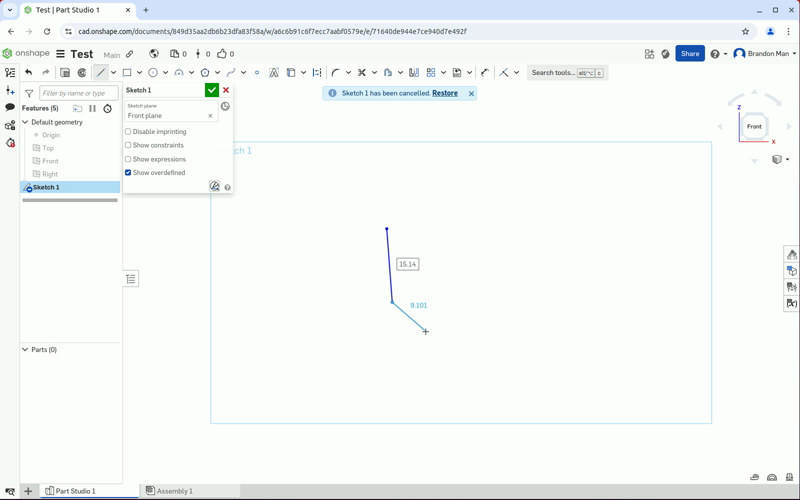
click(425, 331)
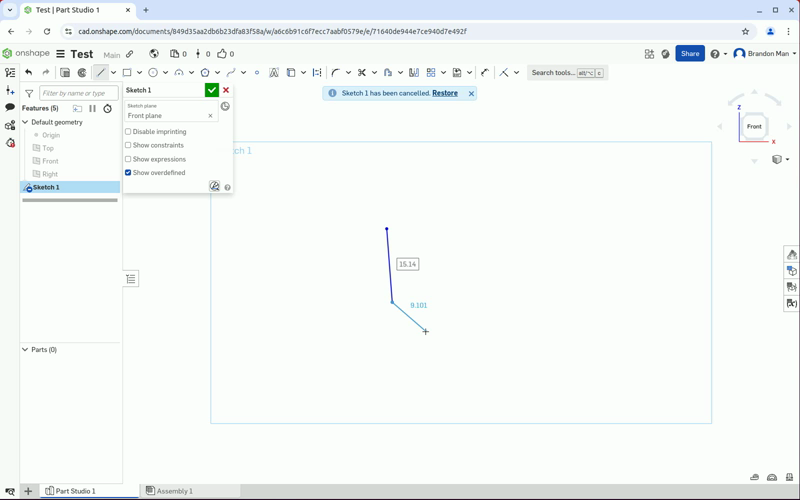
key_up(shift)
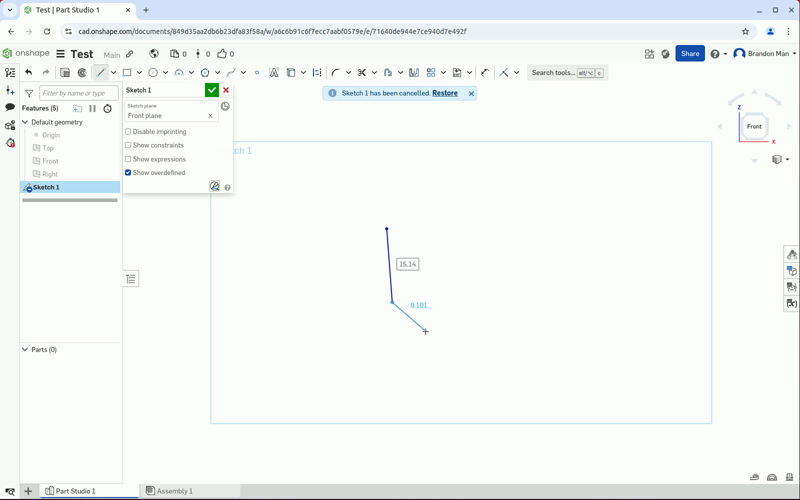
key_down(shift)
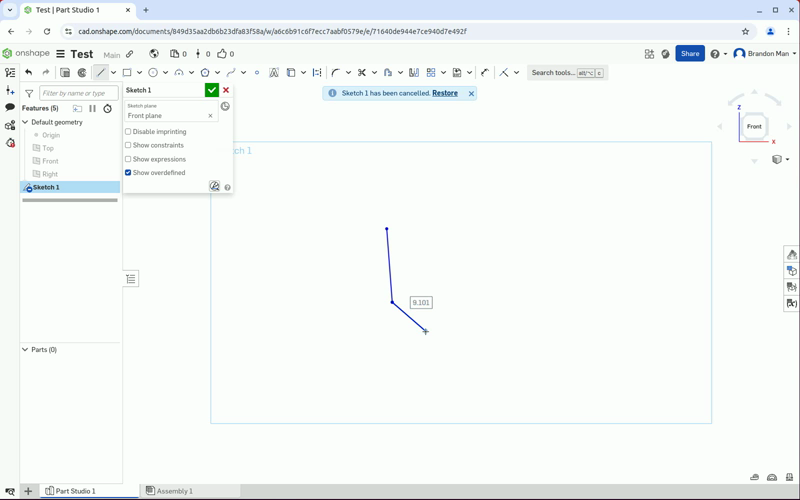
mouse_move(425, 265)
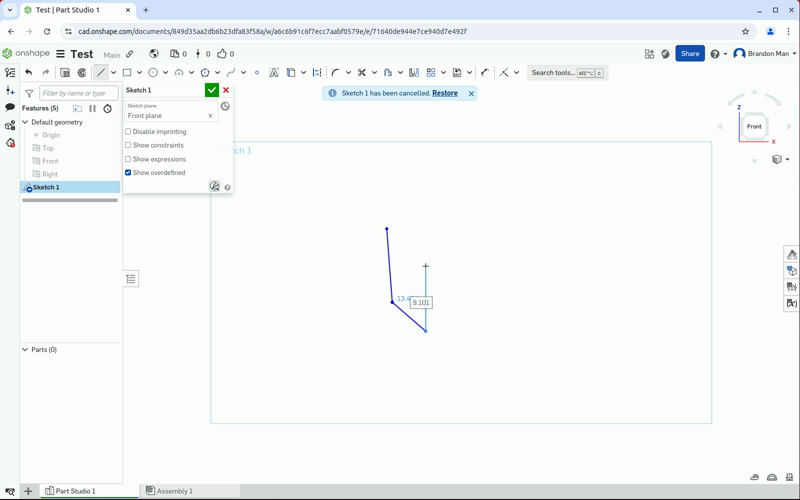
click(425, 265)
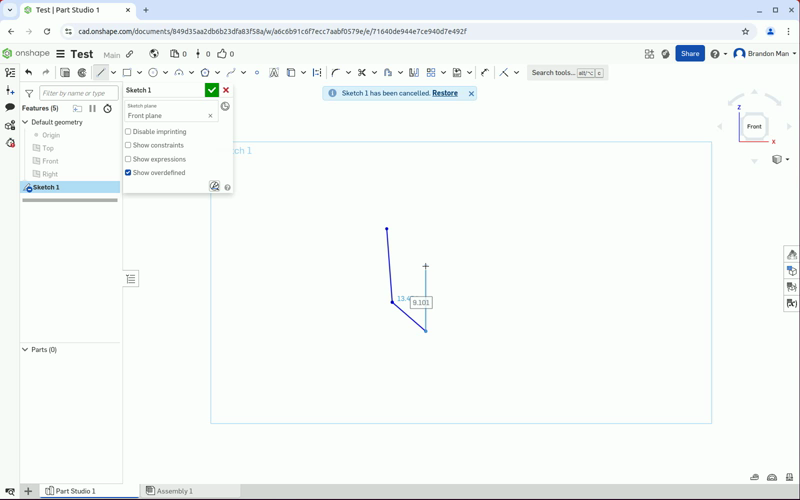
key_up(shift)
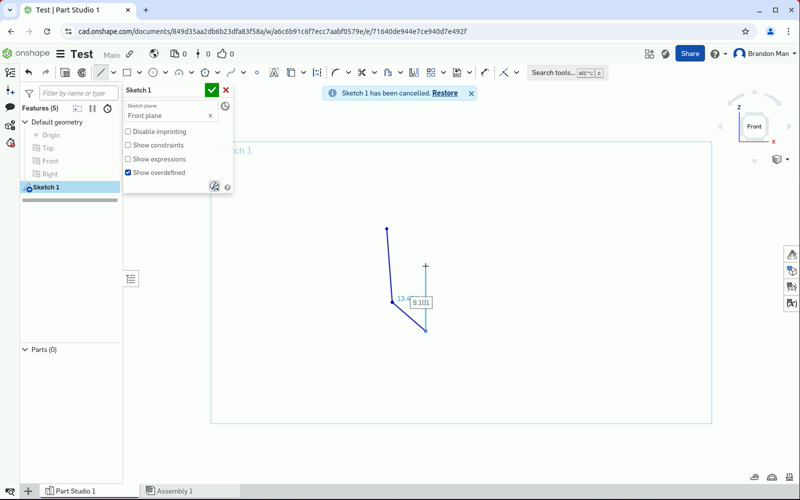
key_down(shift)
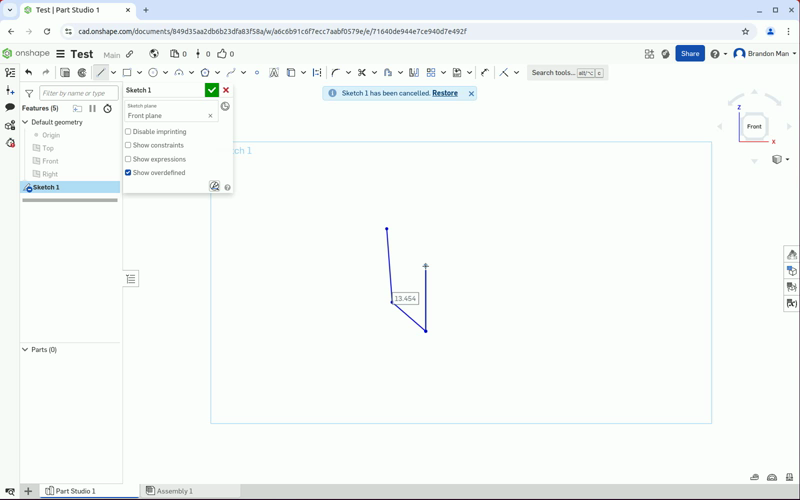
mouse_move(455, 265)
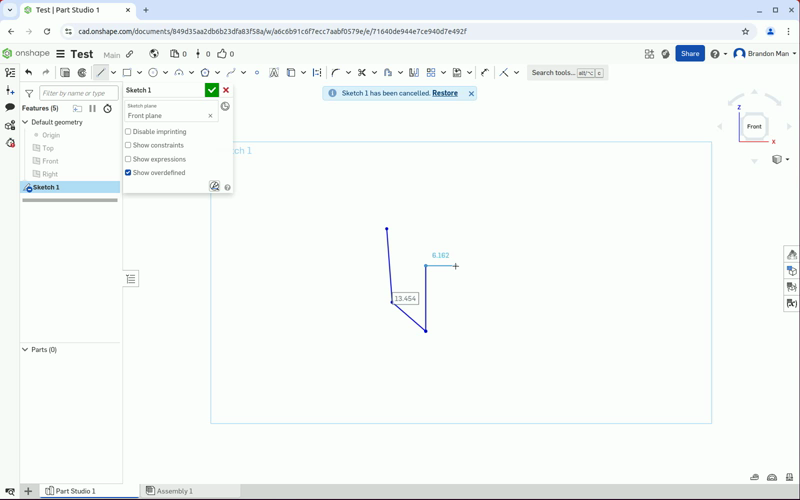
mouse_move(409, 252)
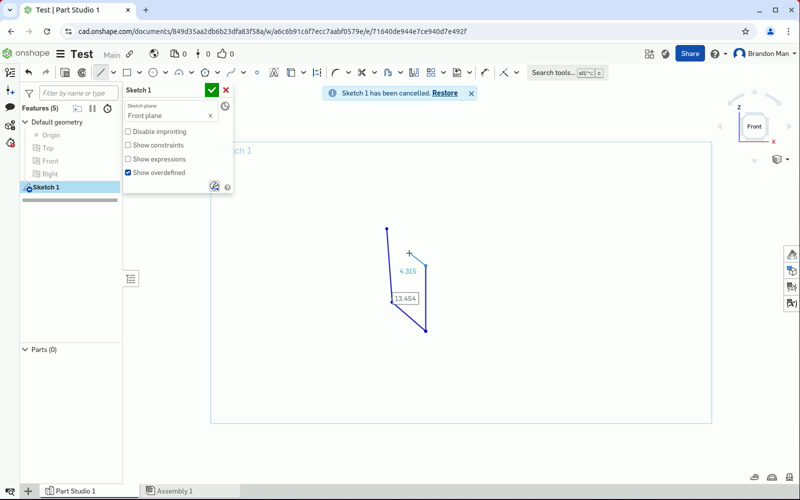
click(409, 252)
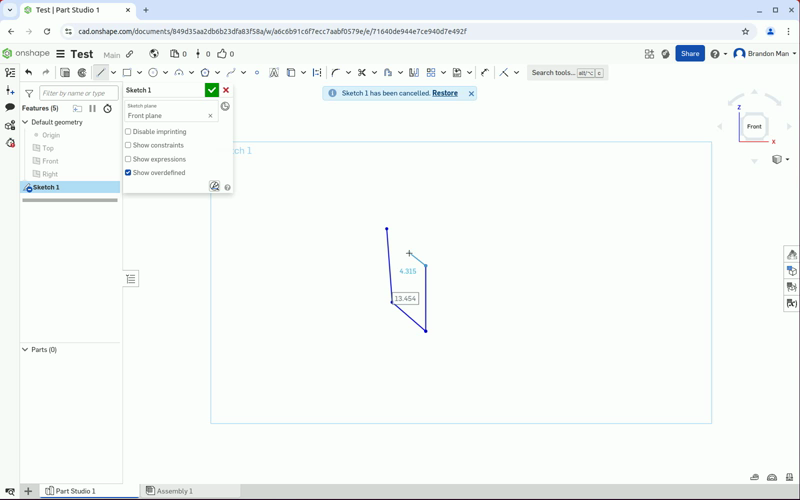
key_up(shift)
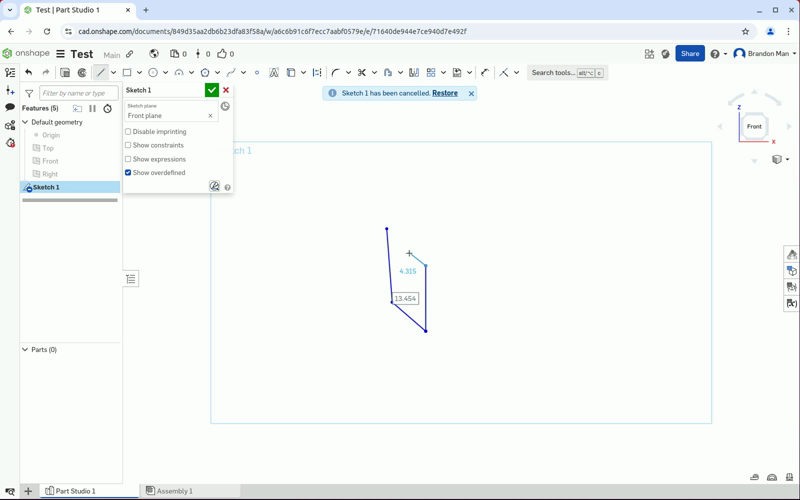
key_down(shift)
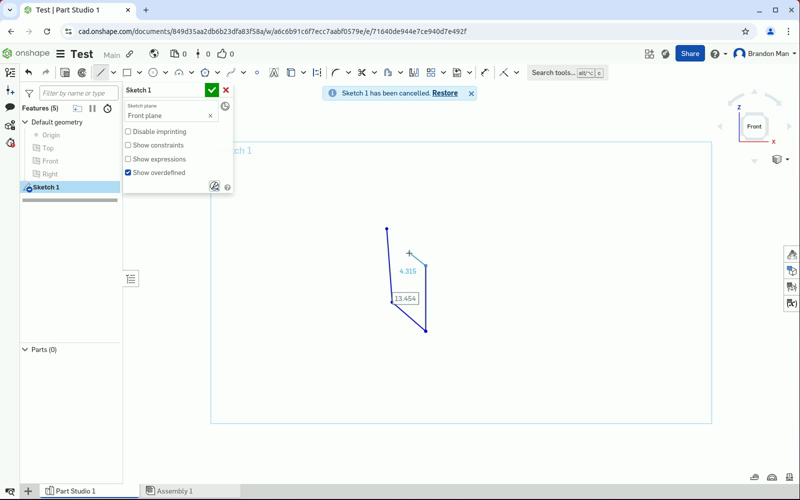
mouse_move(439, 252)
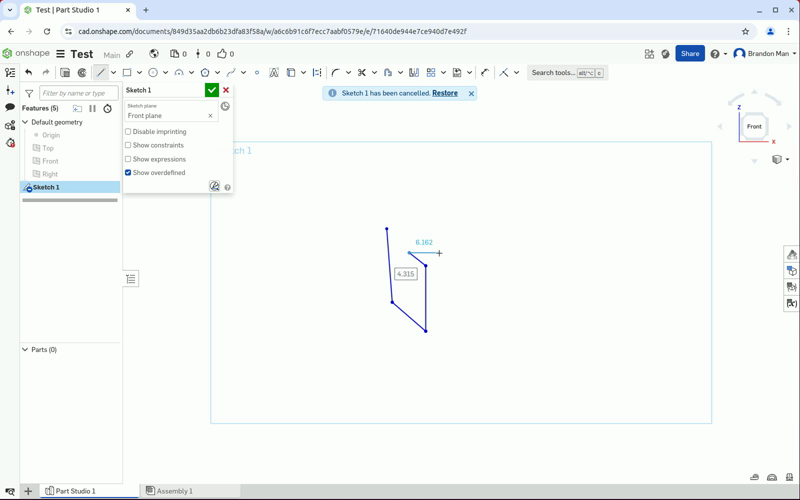
mouse_move(409, 239)
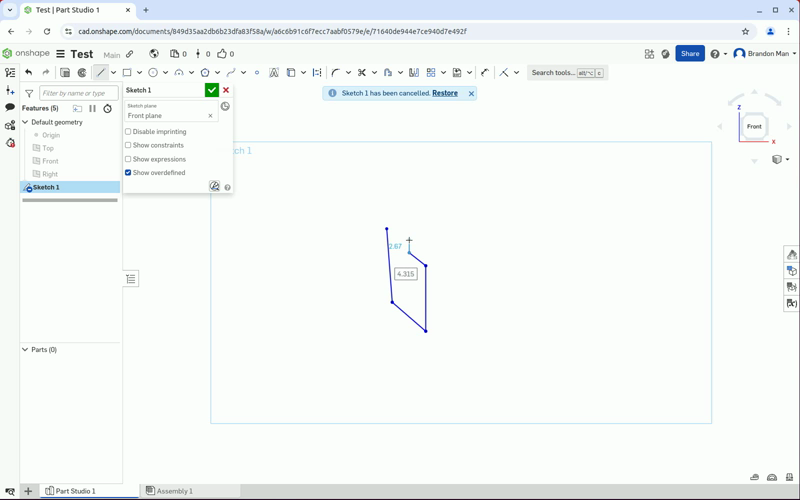
click(409, 239)
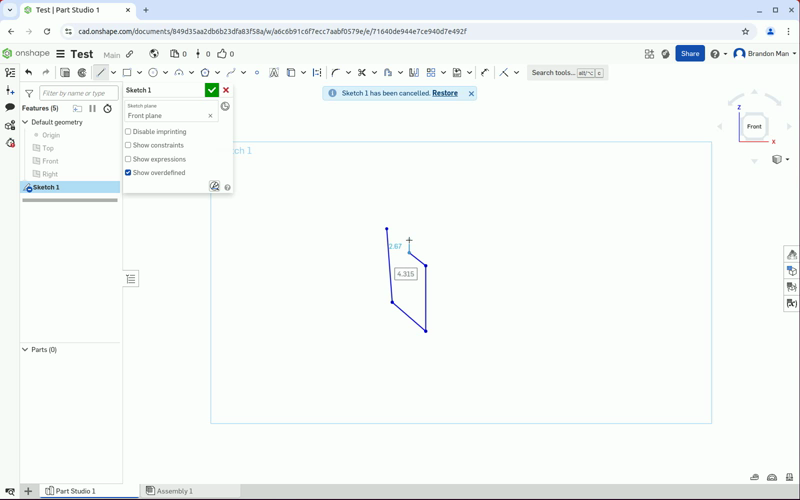
key_up(shift)
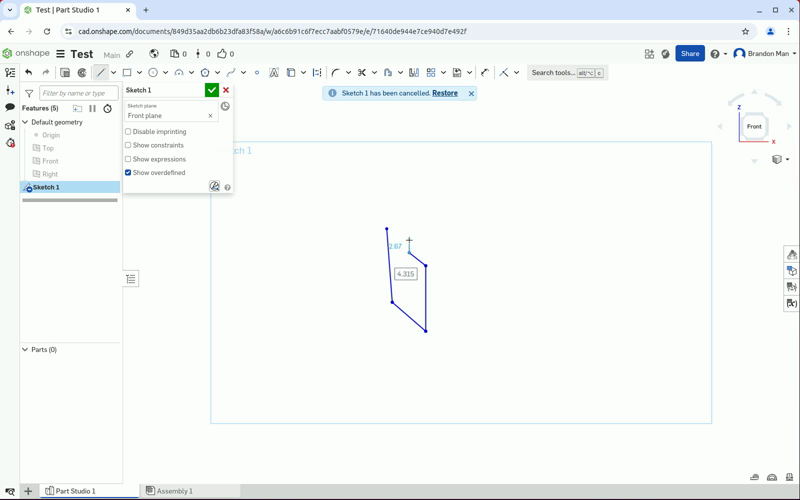
mouse_move(439, 239)
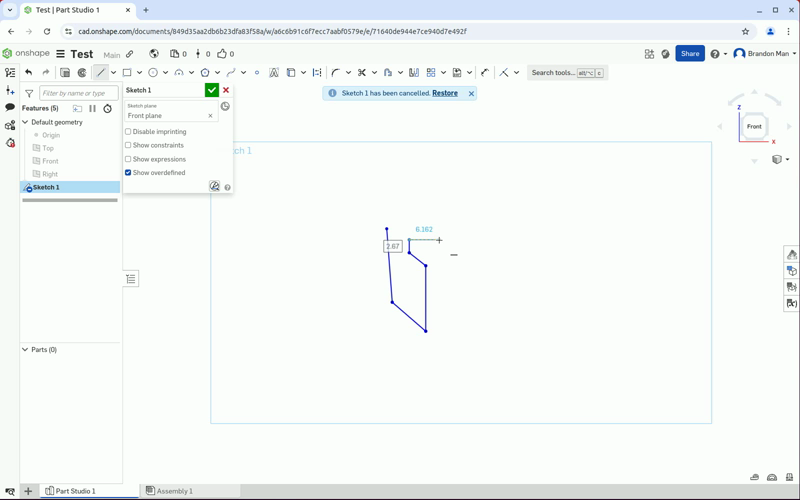
key_down(shift)
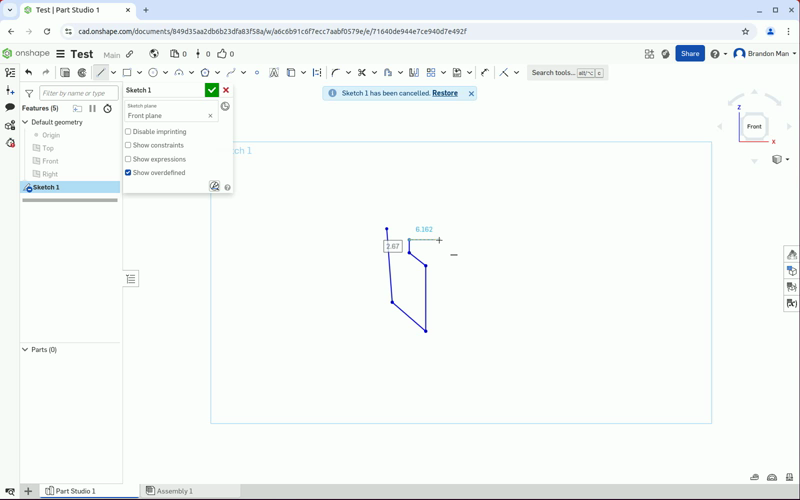
mouse_move(386, 228)
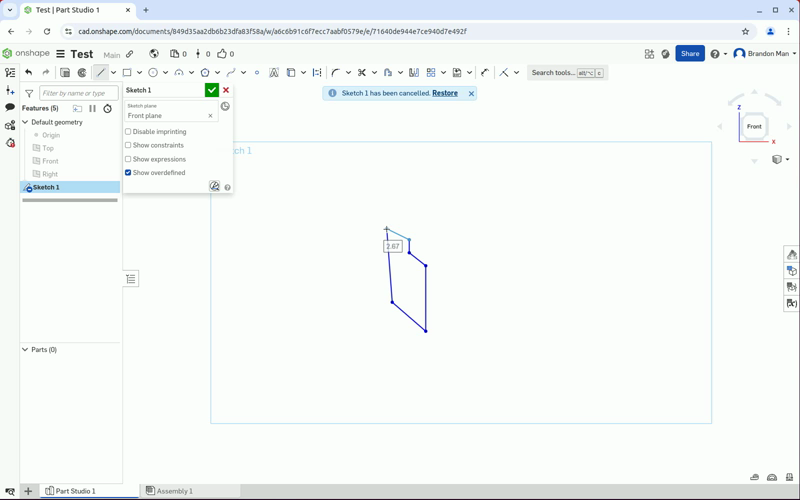
key_up(shift)
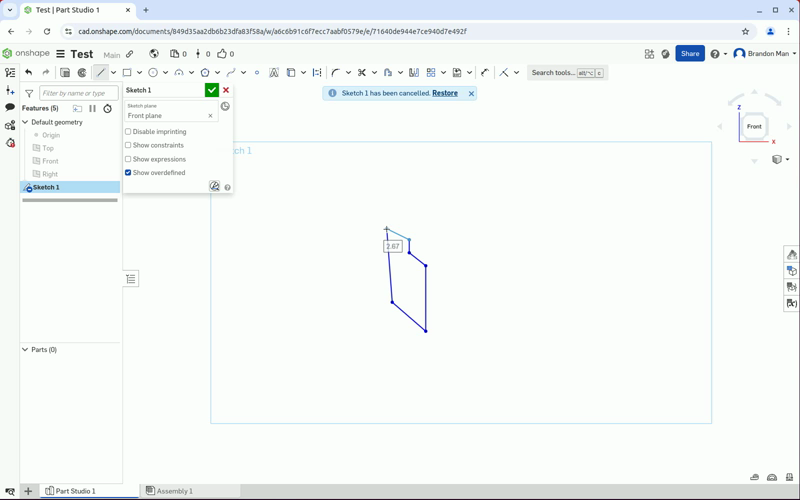
click(386, 228)
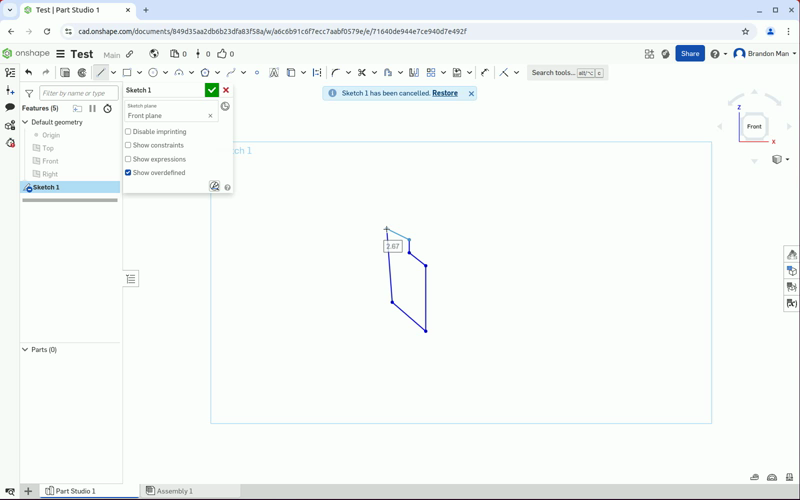
key(esc)
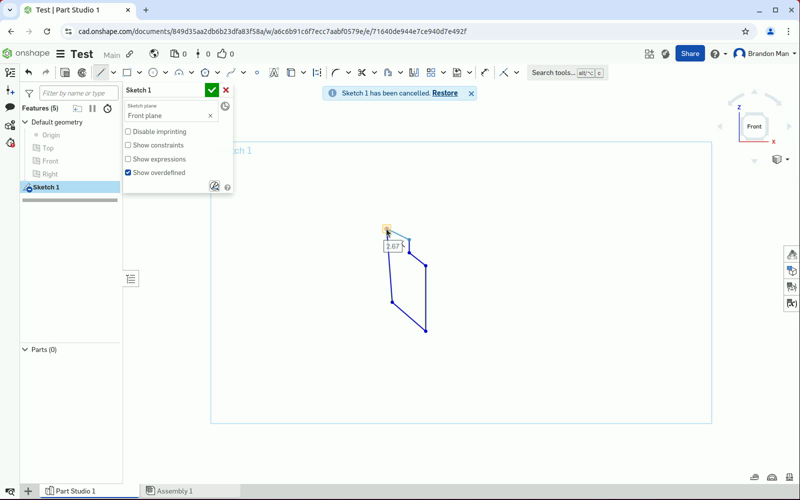
mouse_move(415, 276)
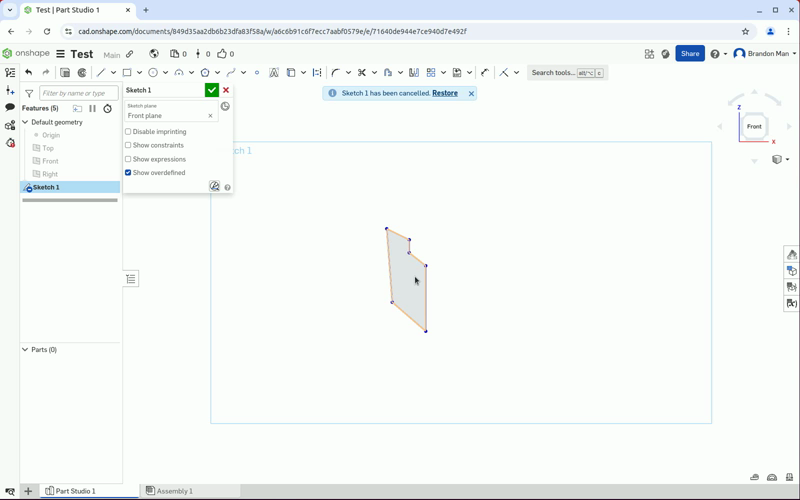
click(415, 276)
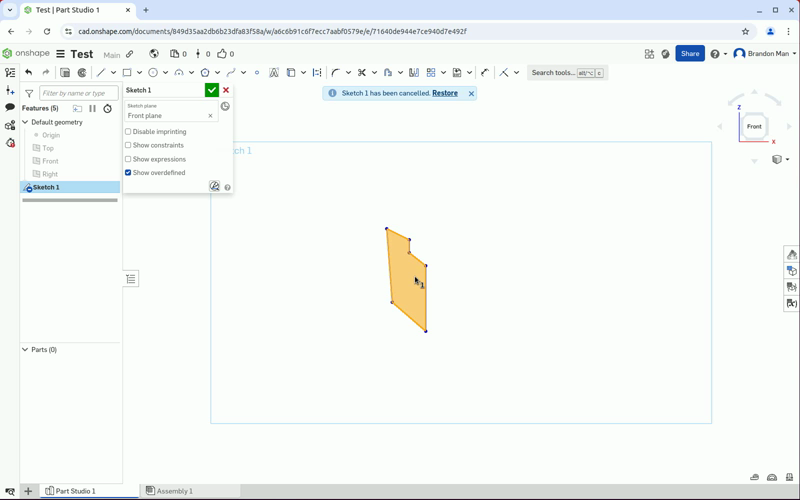
mouse_move(73, 352)
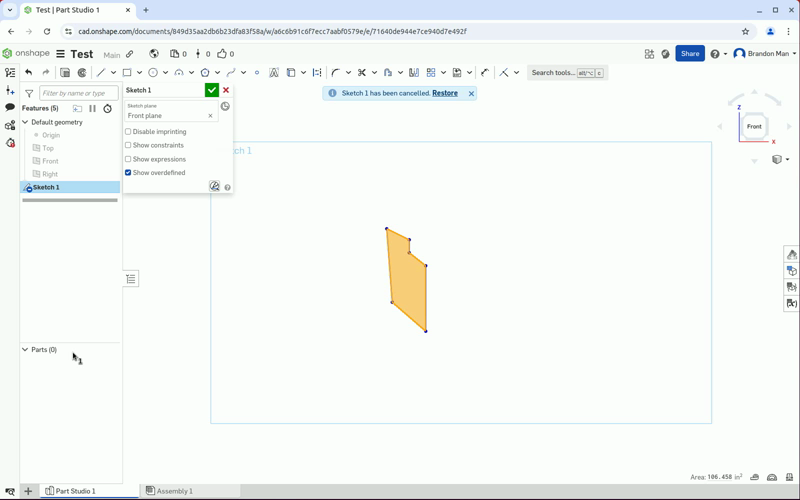
key(shift+y)
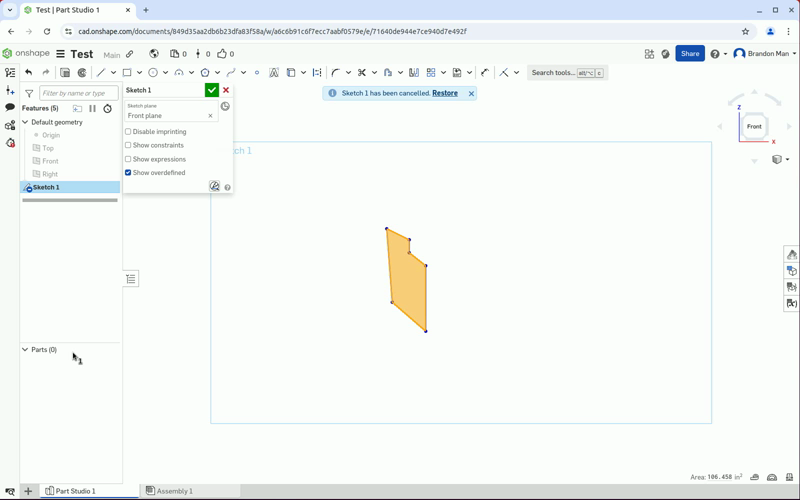
key(shift+e)
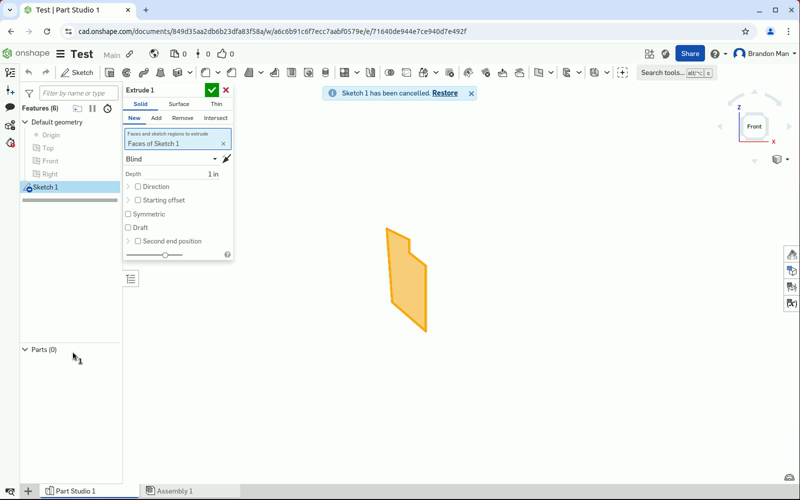
mouse_move(143, 106)
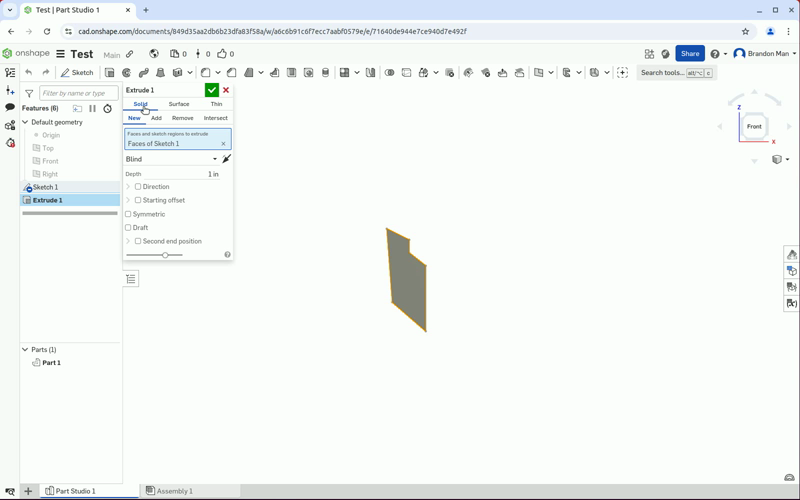
click(143, 106)
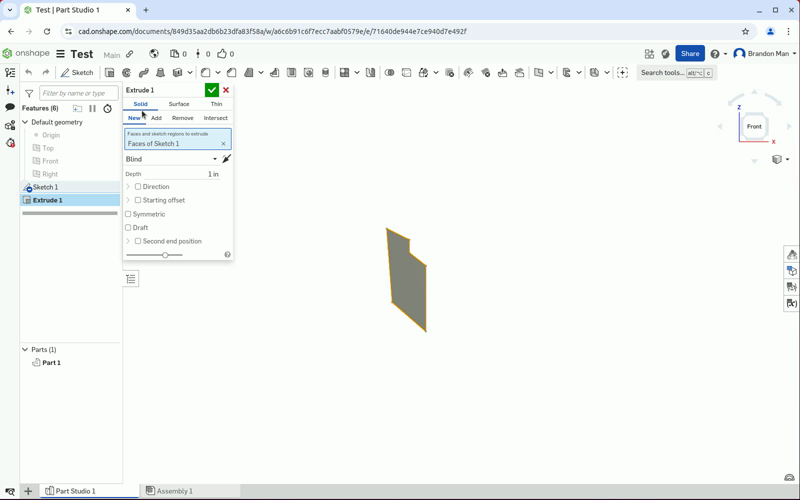
mouse_move(137, 120)
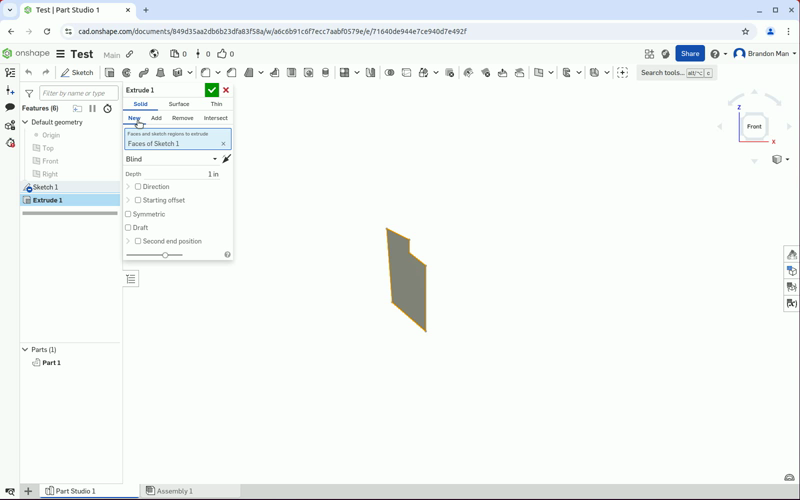
click(137, 120)
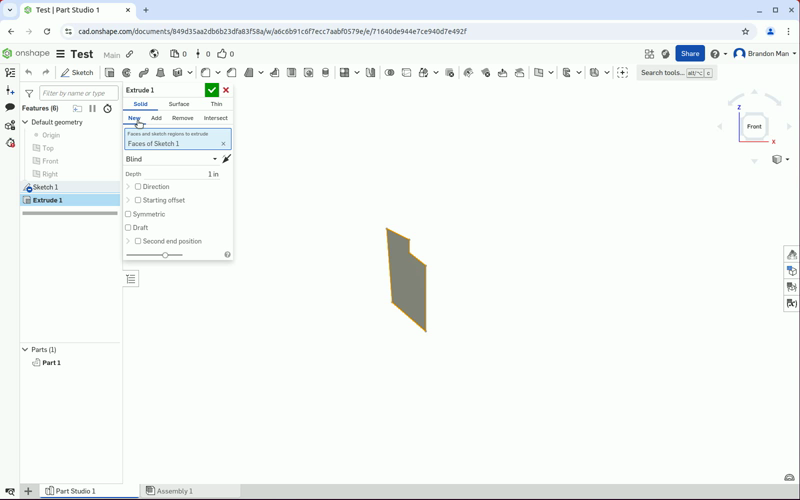
key(tab, 4)
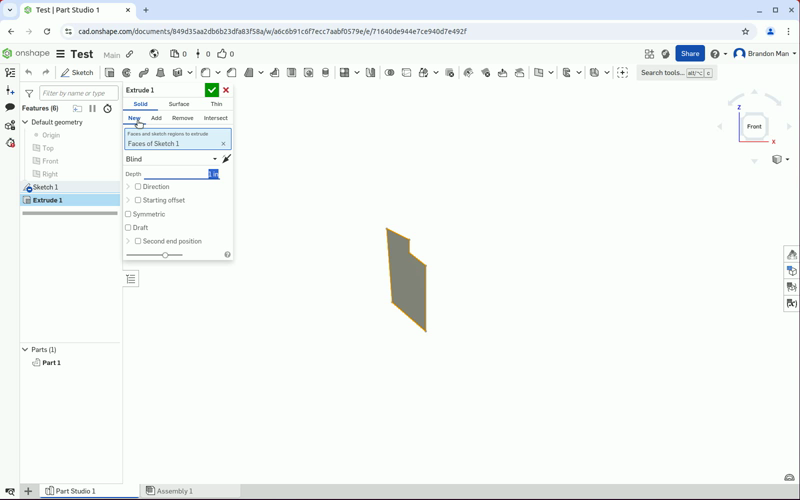
text(23.108)
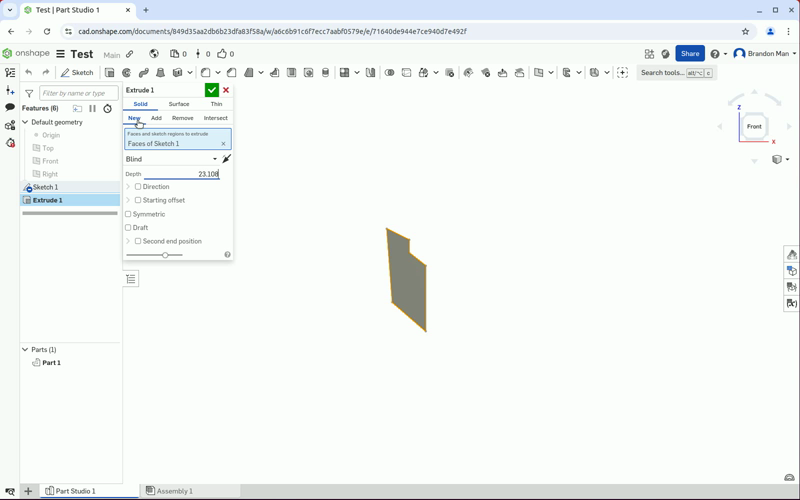
key(enter)
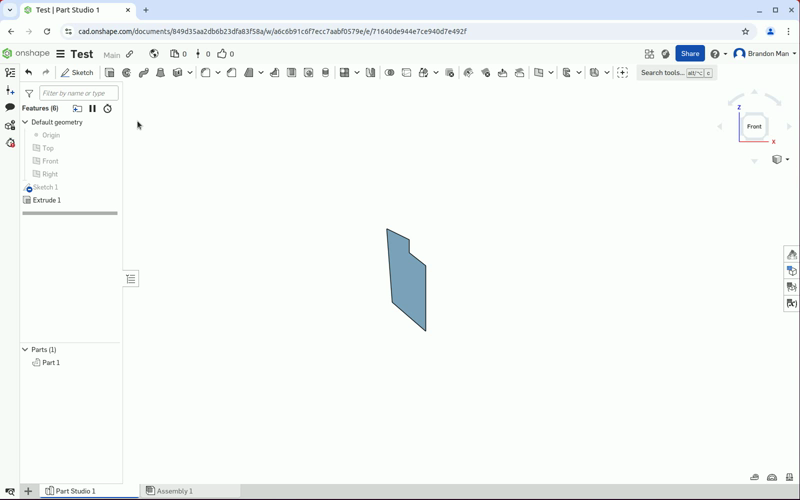
key(shift+h)
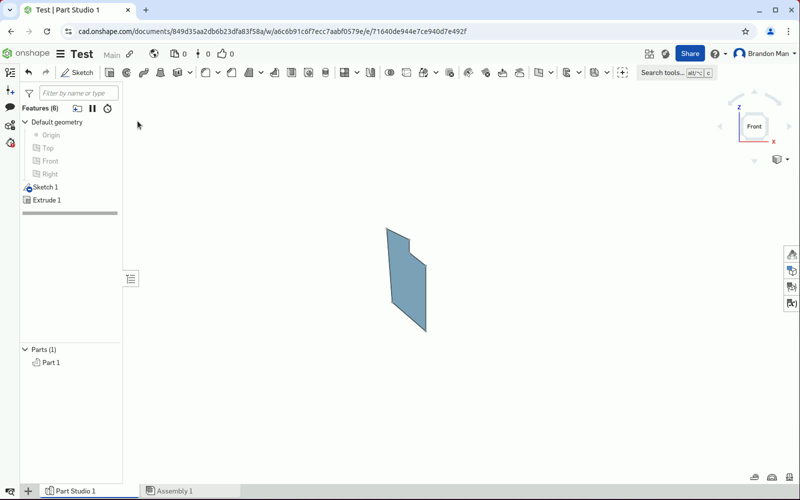
key(shift+h)
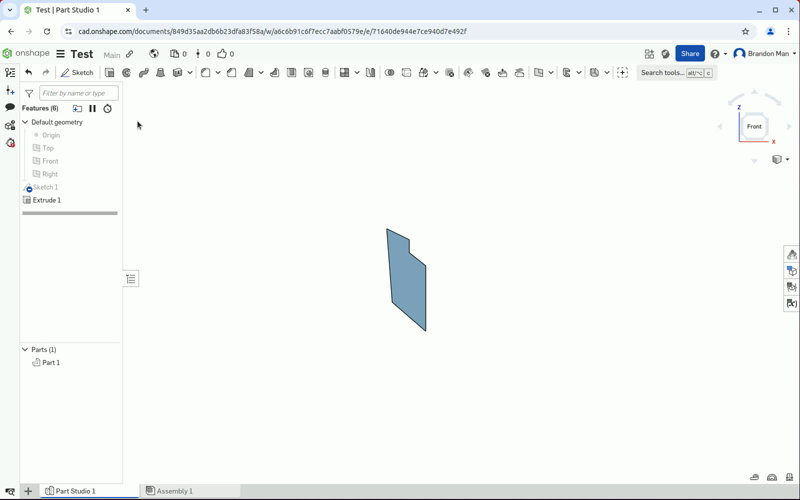
mouse_move(73, 189)
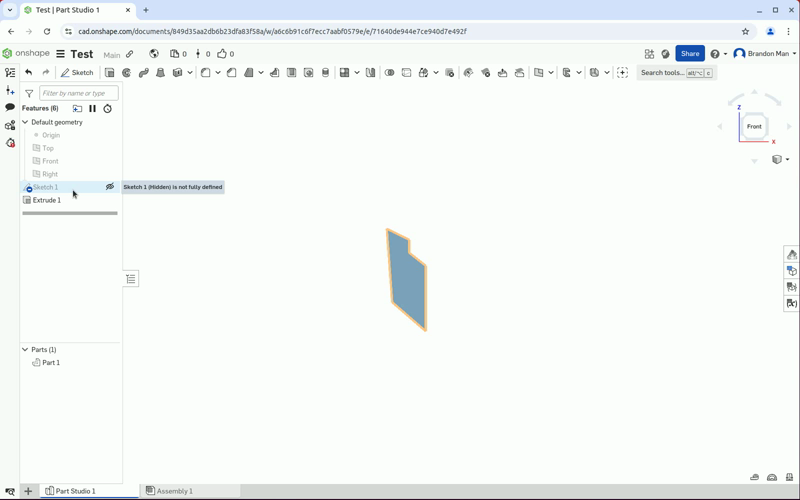
click(73, 189)
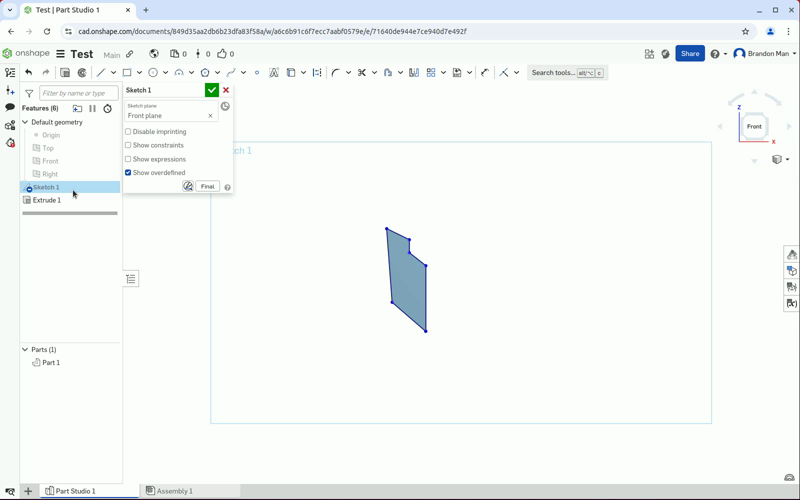
mouse_move(229, 92)
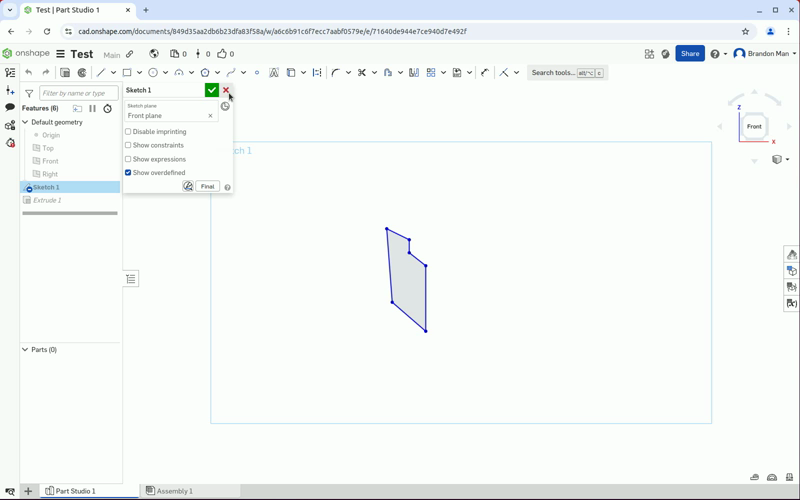
click(229, 92)
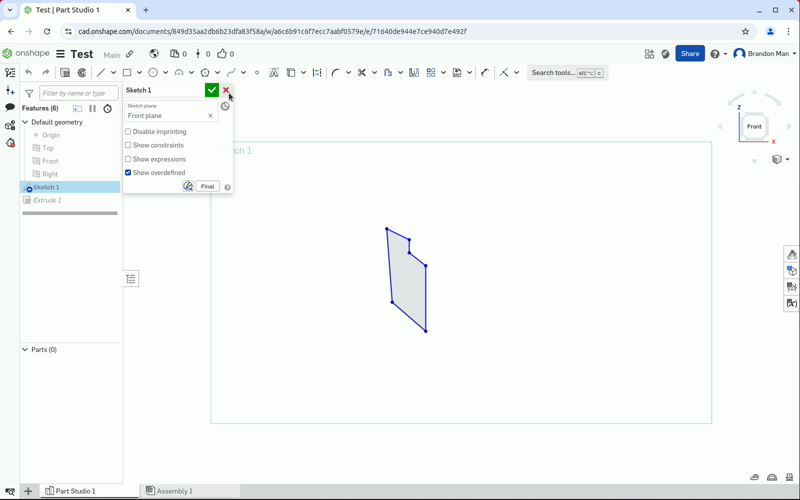
key(shift+s)
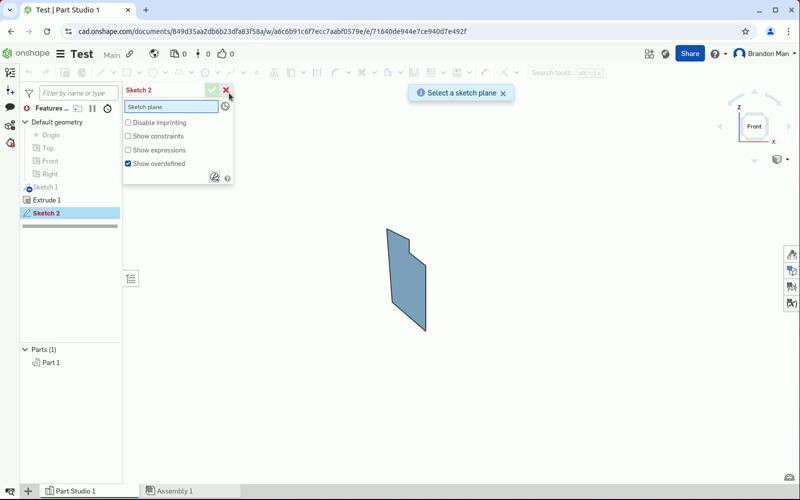
mouse_move(73, 163)
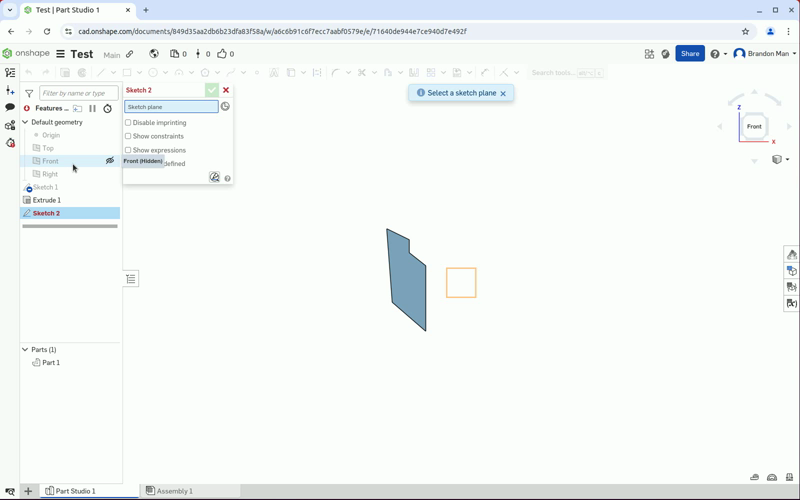
click(73, 163)
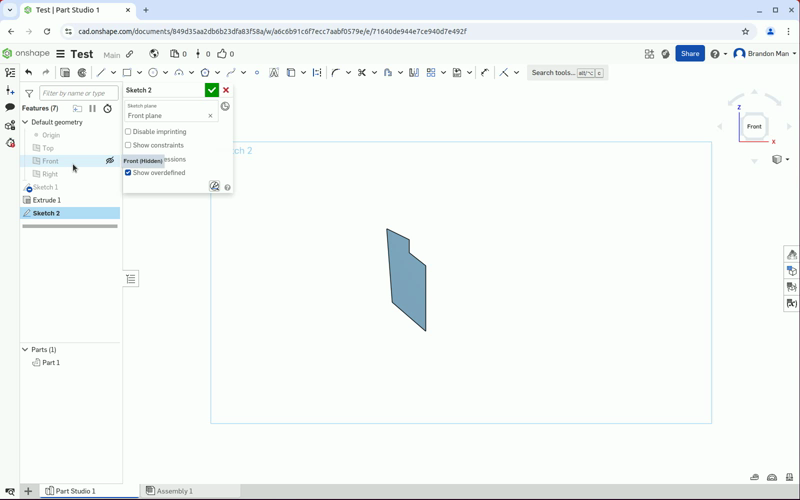
mouse_move(73, 352)
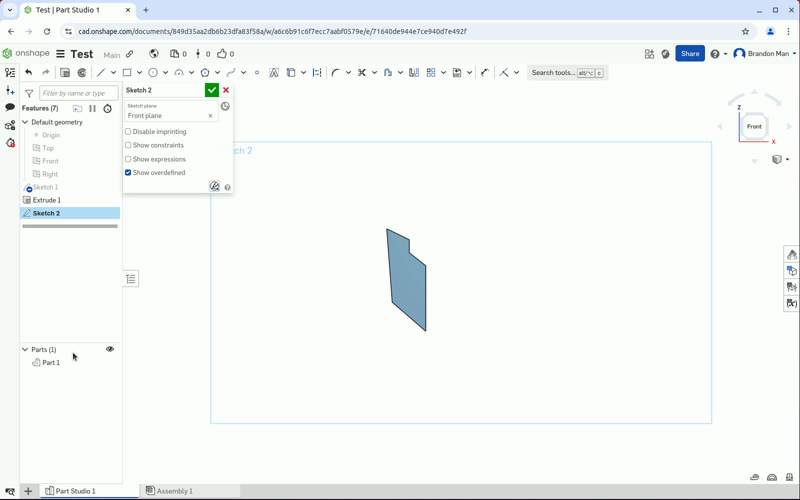
key(y)
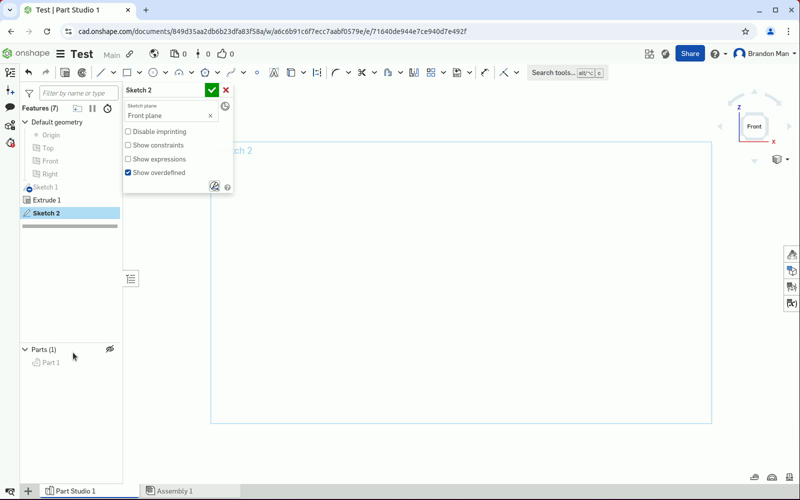
key(l)
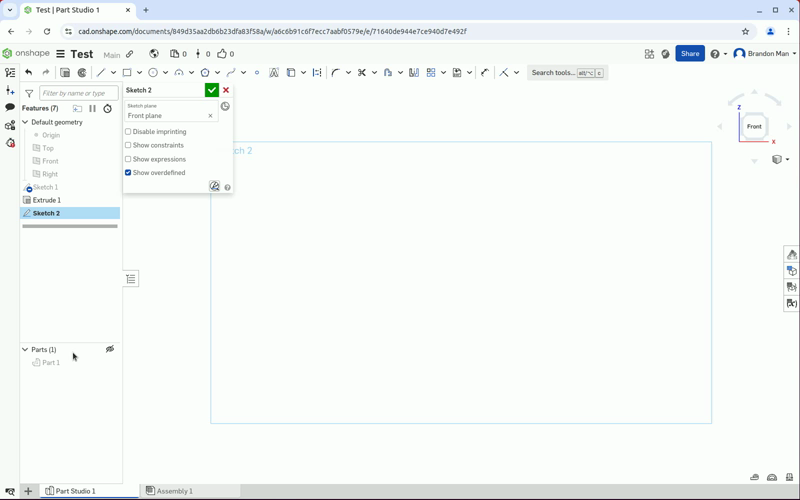
key_down(shift)
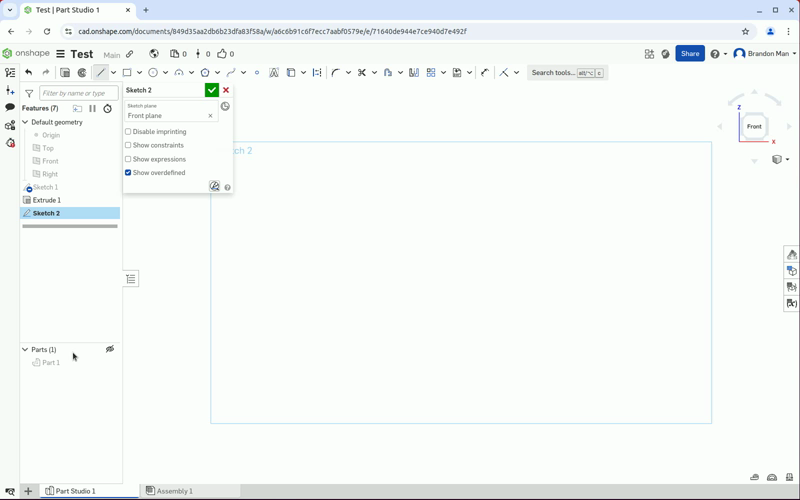
mouse_move(436, 265)
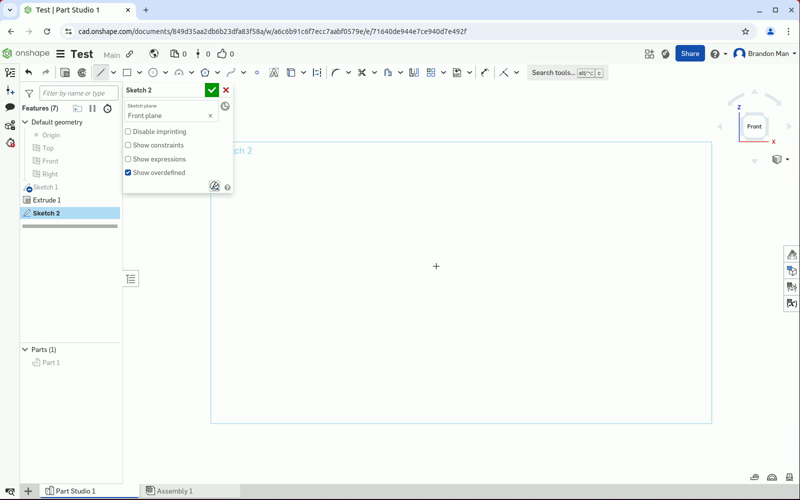
click(436, 265)
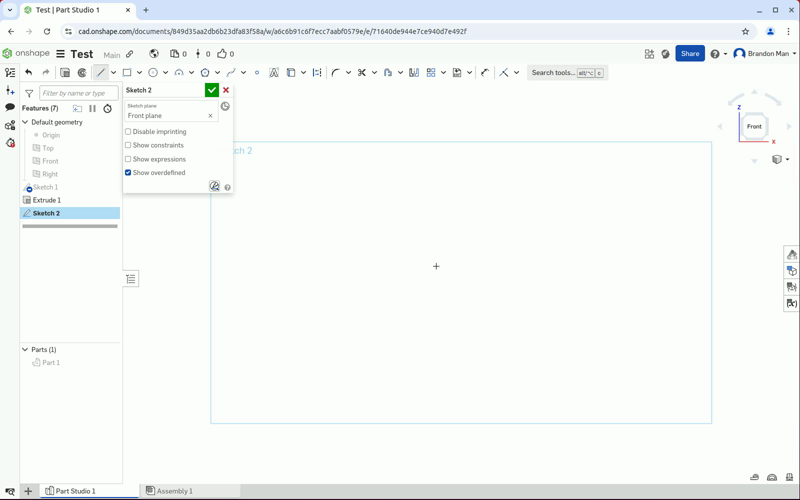
key_up(shift)
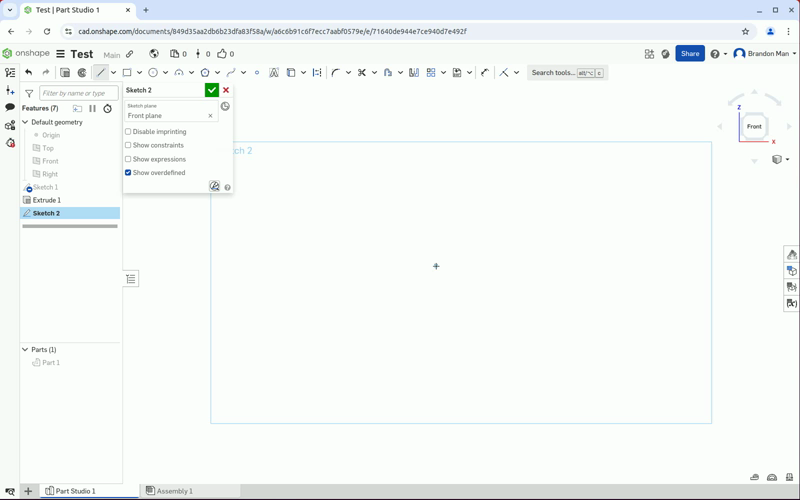
key_down(shift)
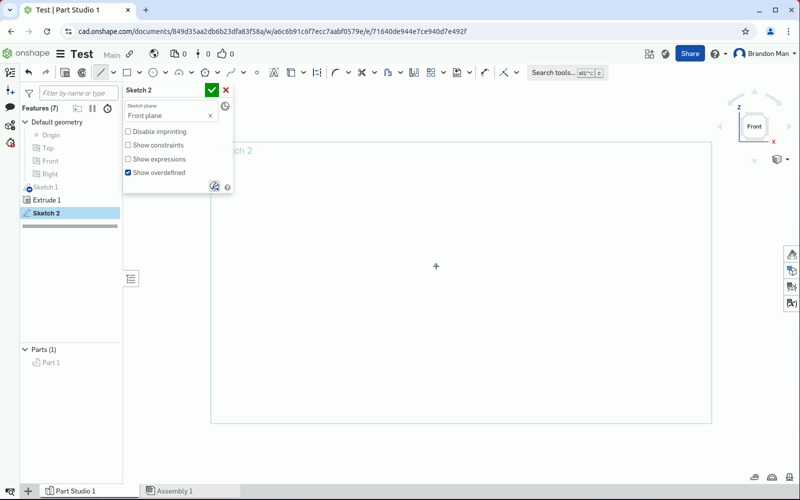
mouse_move(437, 343)
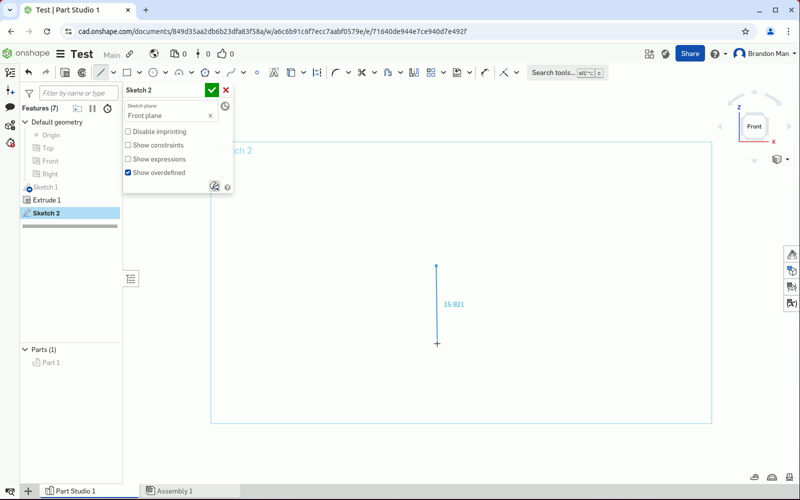
click(437, 343)
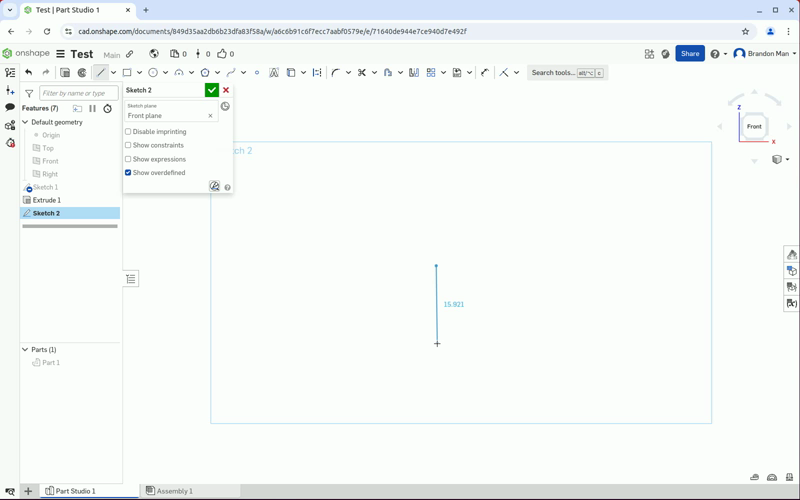
key_up(shift)
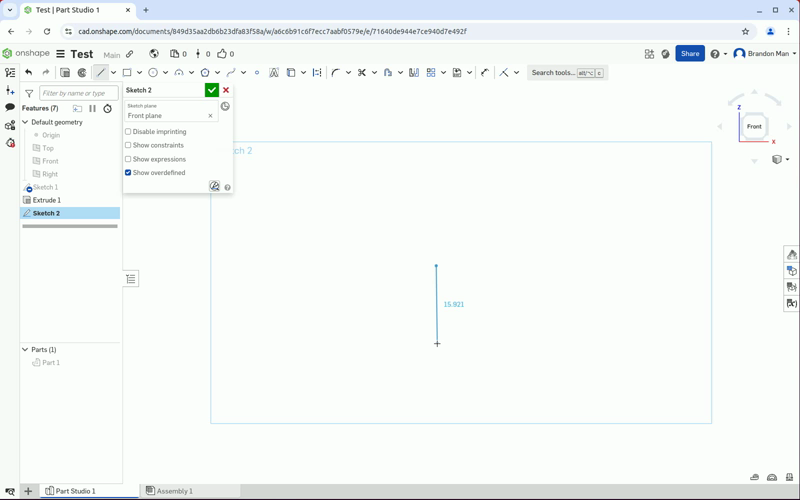
key_down(shift)
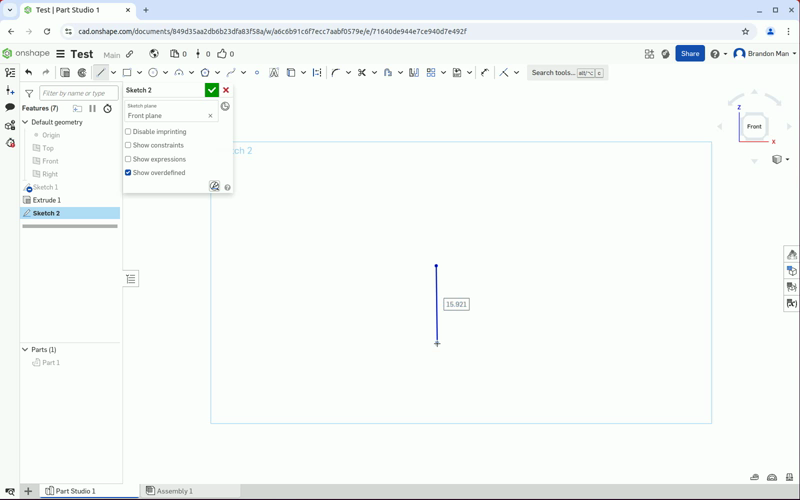
mouse_move(467, 343)
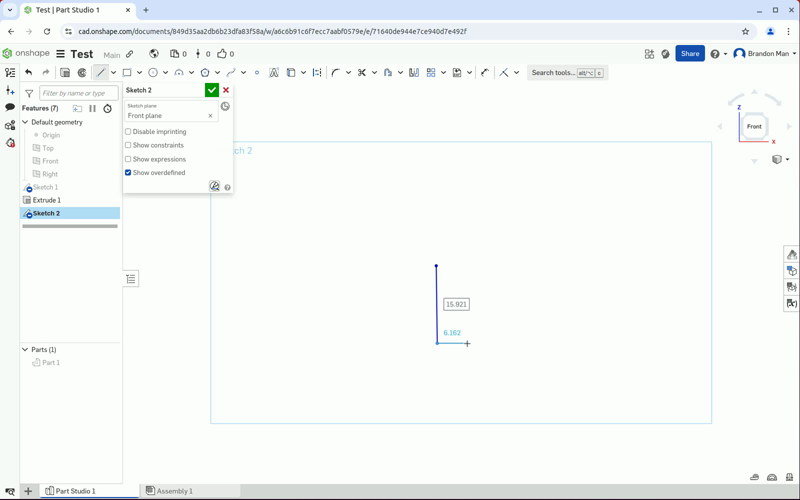
mouse_move(448, 350)
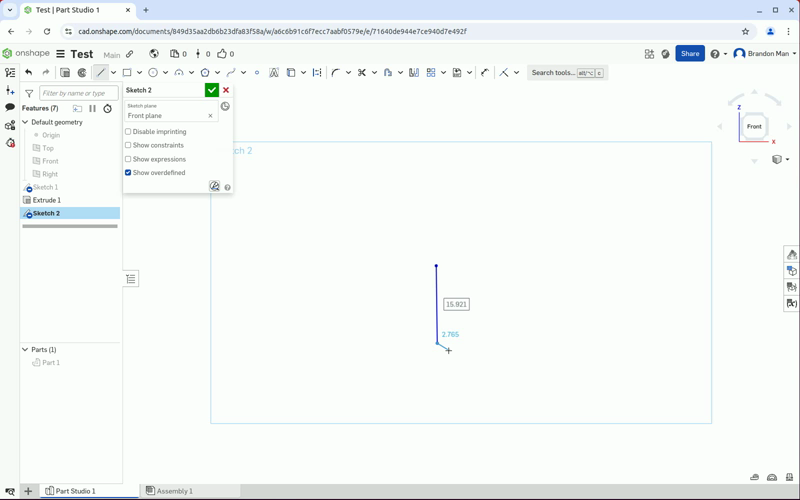
click(448, 350)
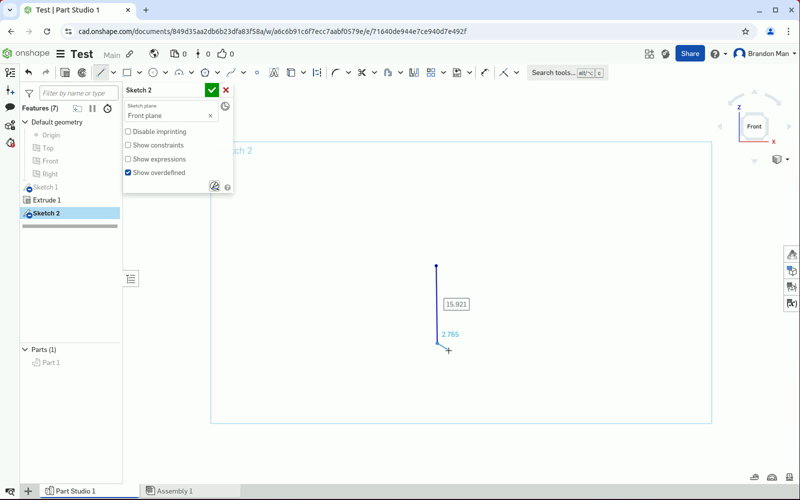
key_up(shift)
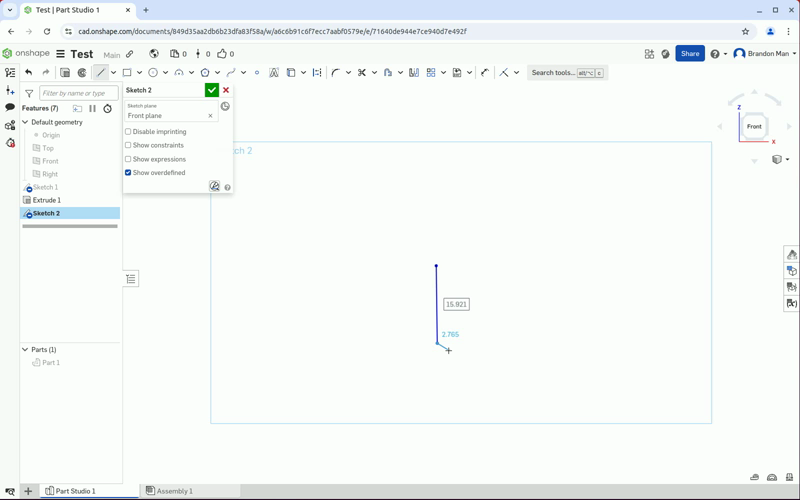
key_down(shift)
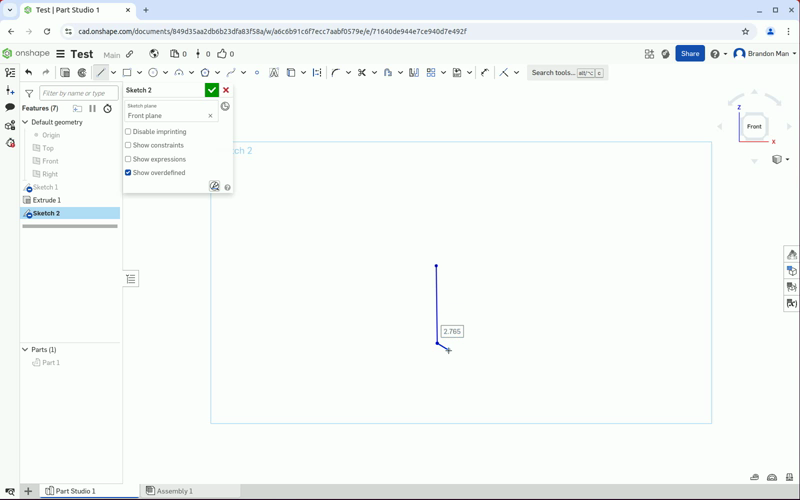
mouse_move(478, 350)
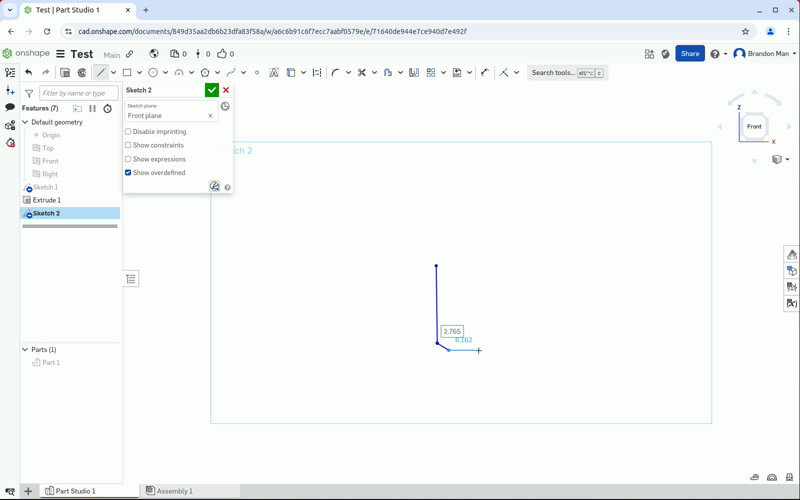
mouse_move(460, 316)
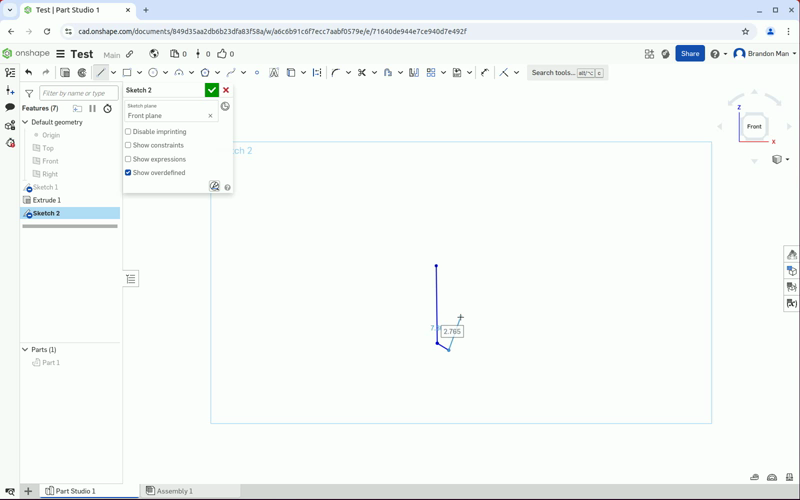
click(460, 316)
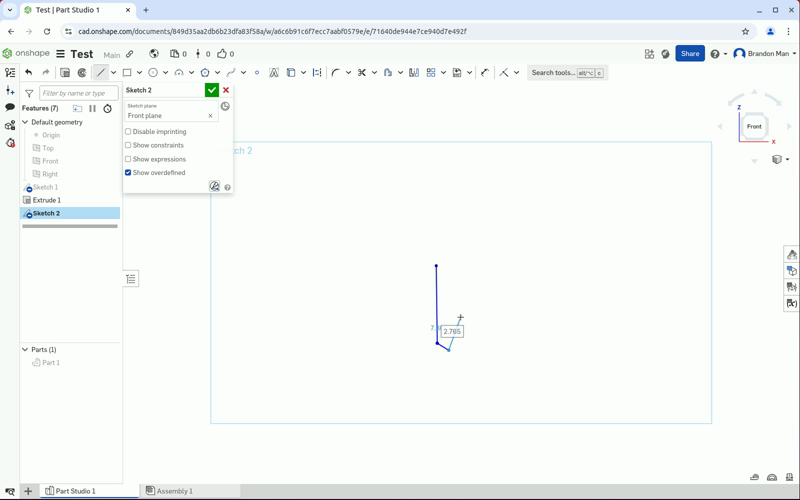
key_up(shift)
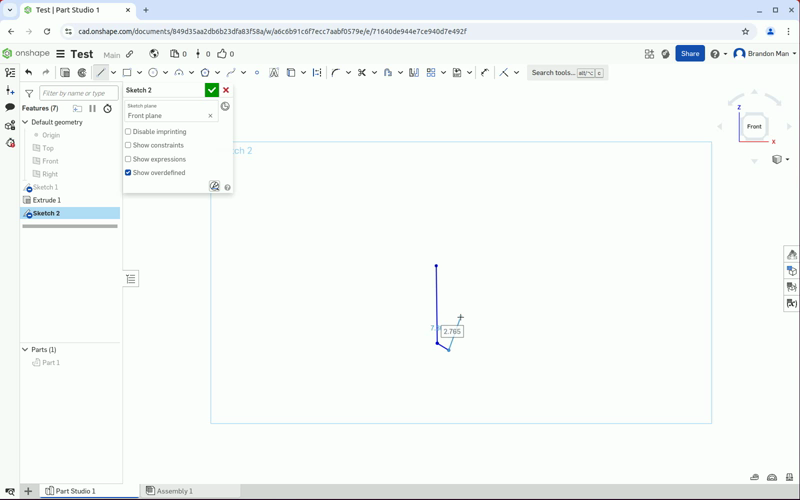
key_down(shift)
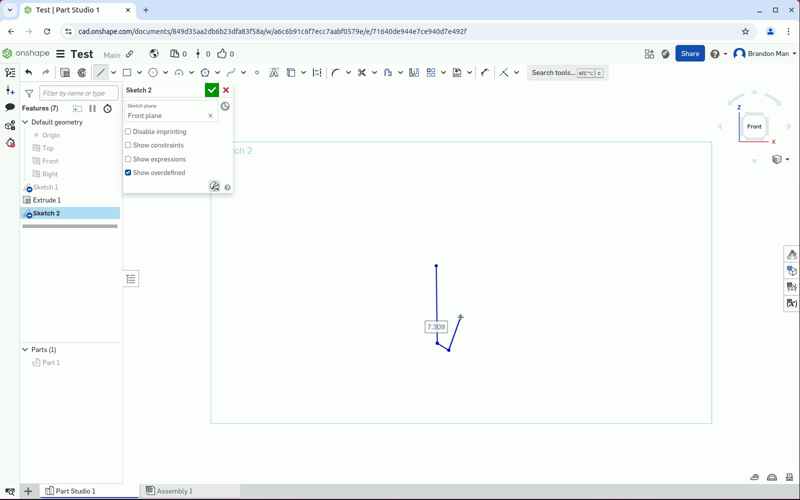
mouse_move(490, 316)
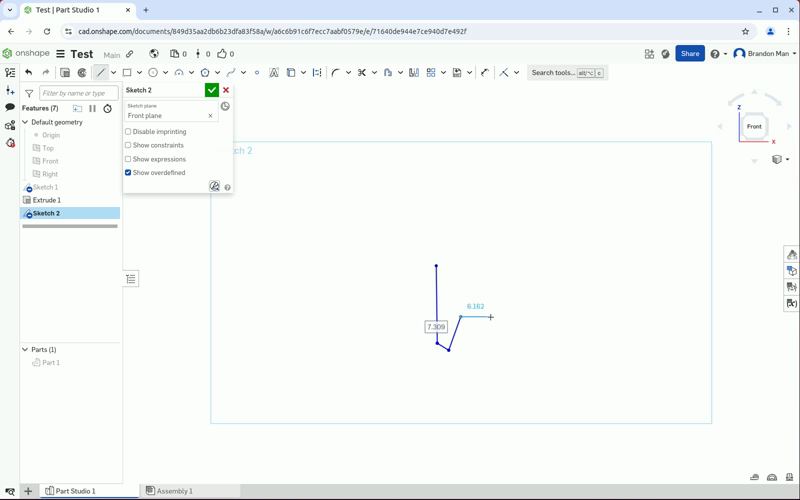
mouse_move(505, 316)
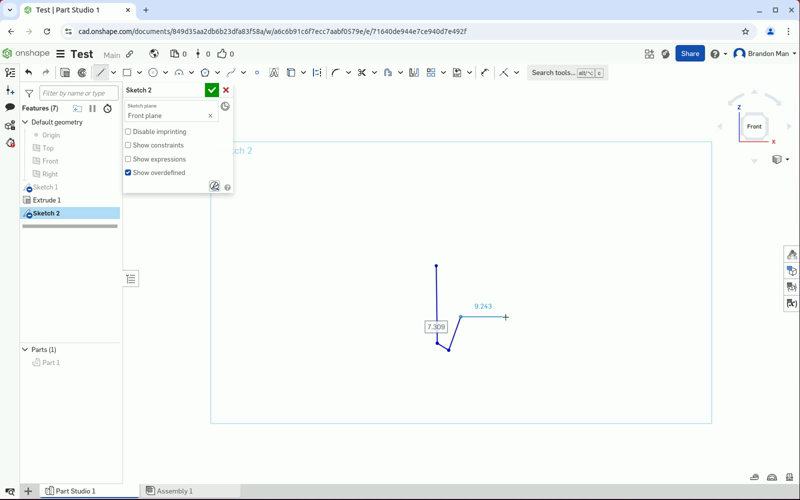
click(505, 316)
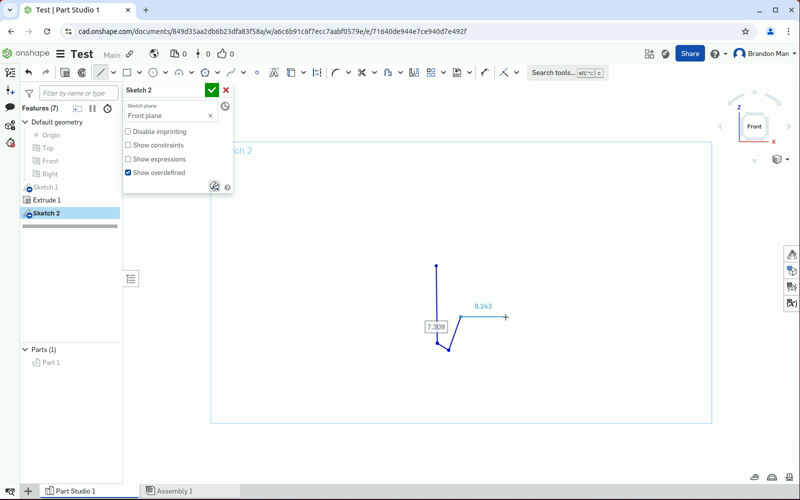
key_up(shift)
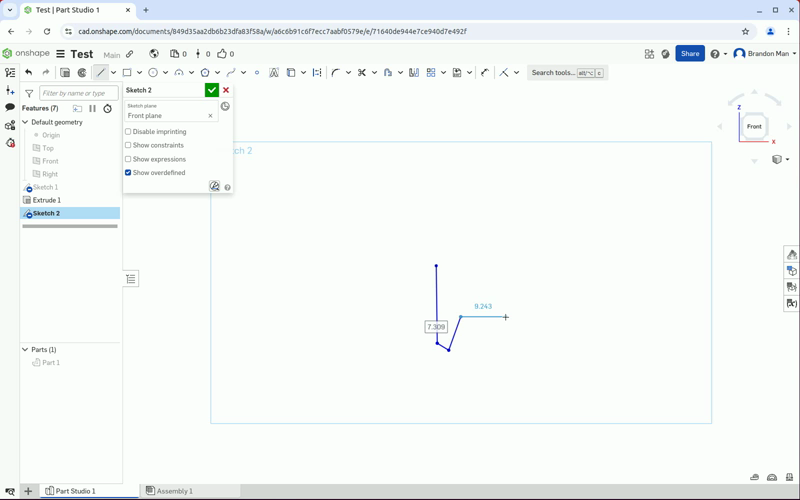
key_down(shift)
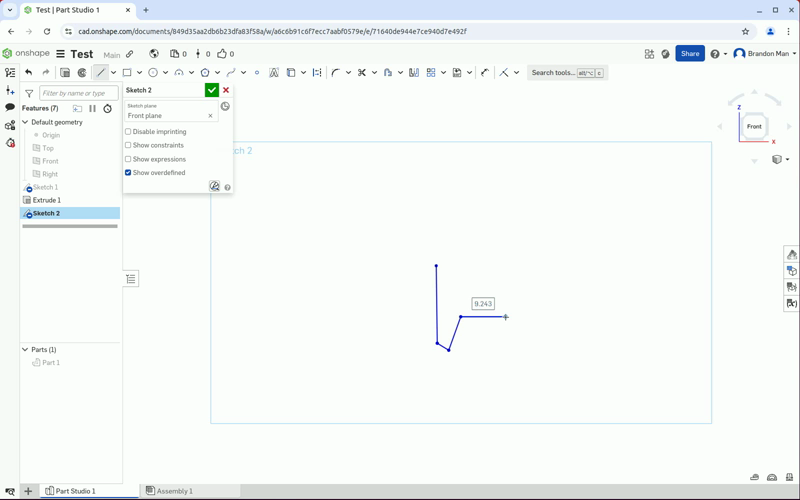
mouse_move(535, 316)
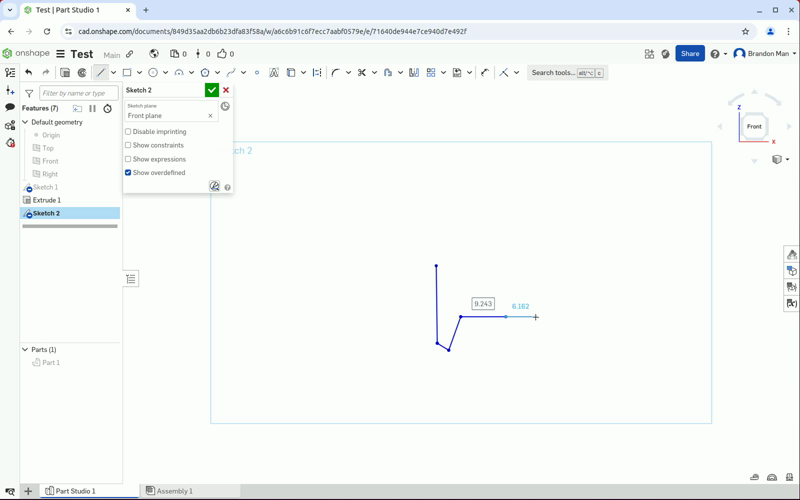
mouse_move(521, 352)
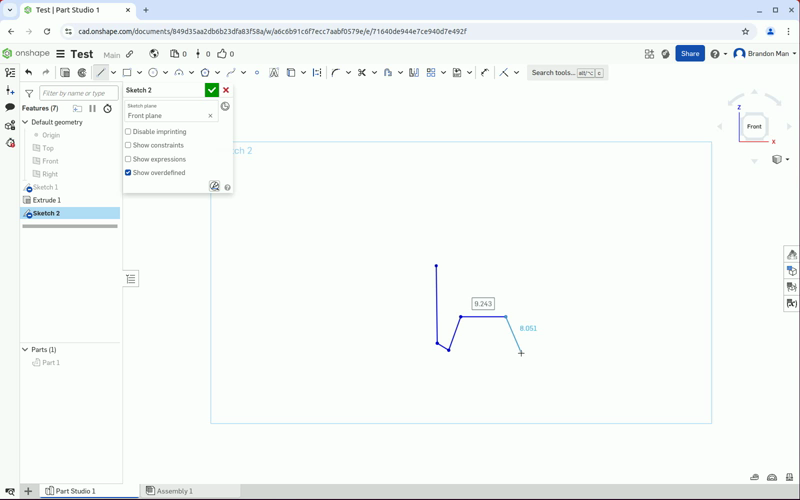
click(521, 352)
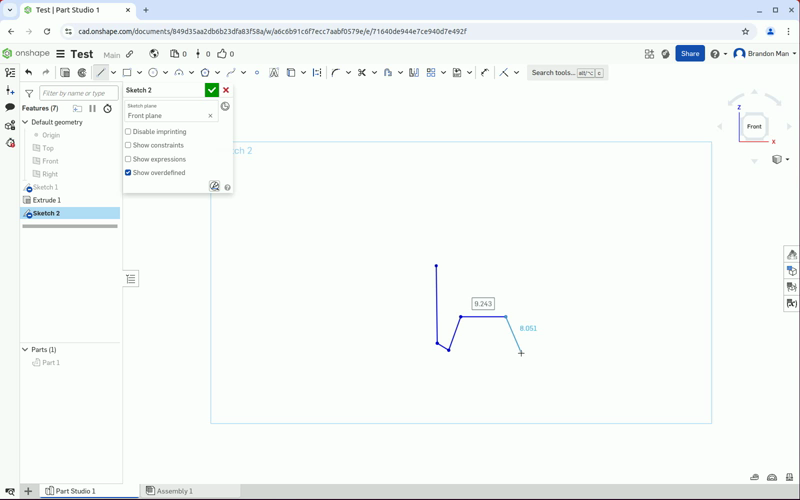
key_up(shift)
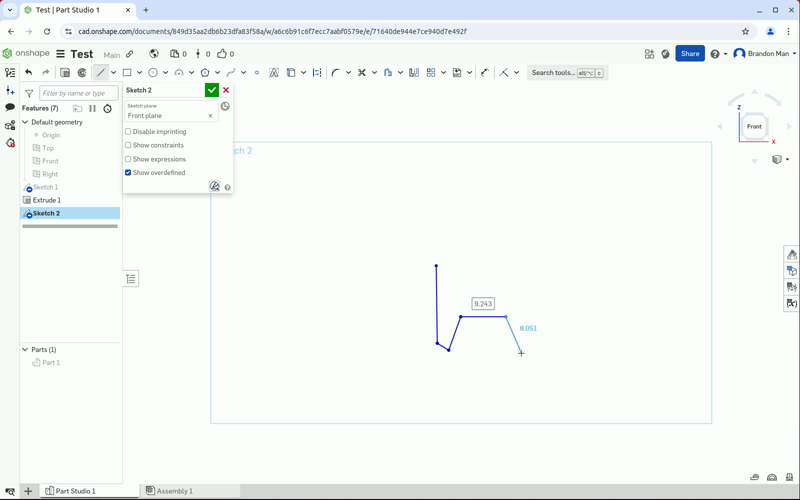
key_down(shift)
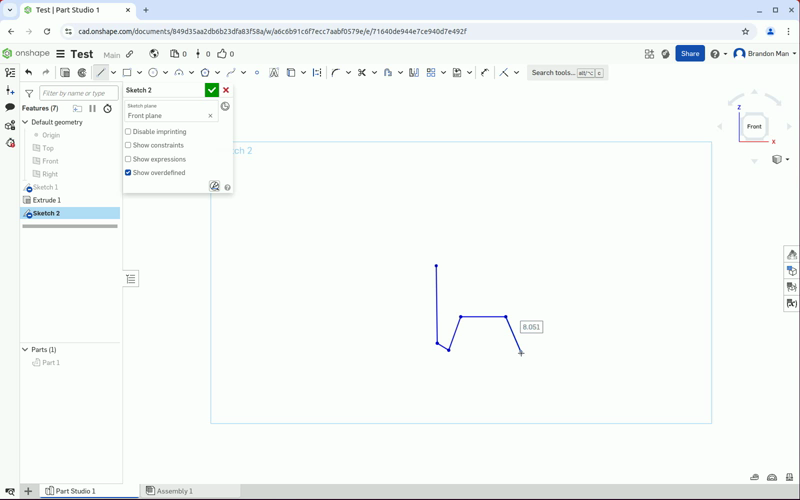
mouse_move(551, 352)
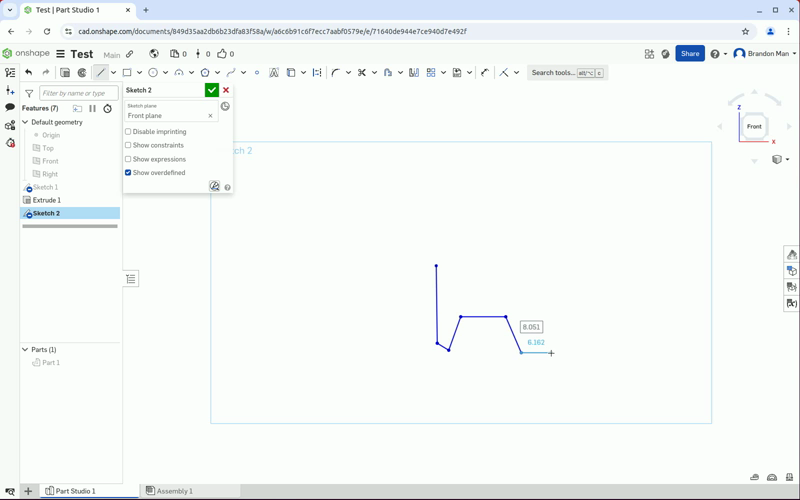
mouse_move(533, 341)
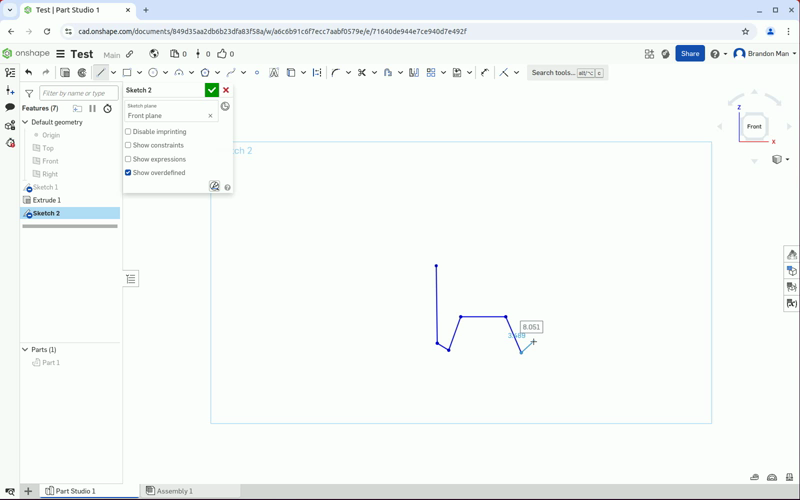
click(533, 341)
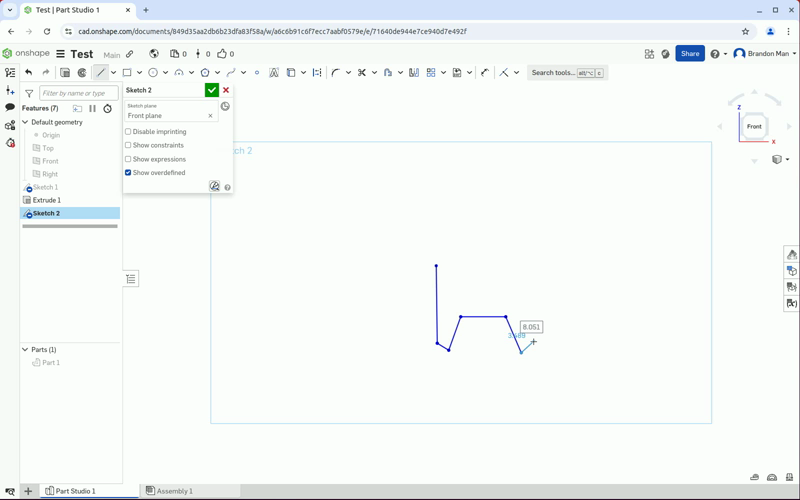
key_up(shift)
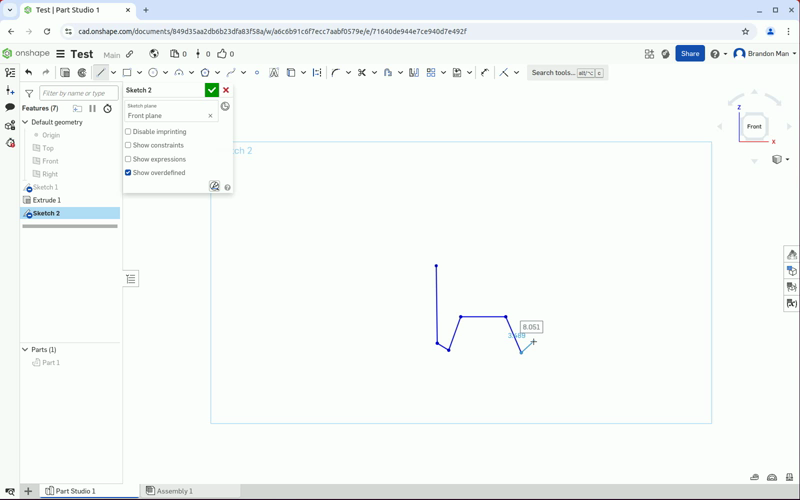
key_down(shift)
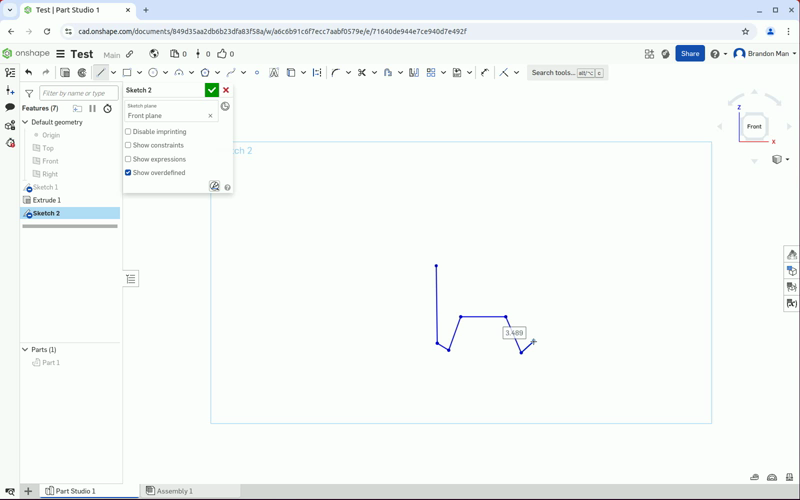
mouse_move(533, 265)
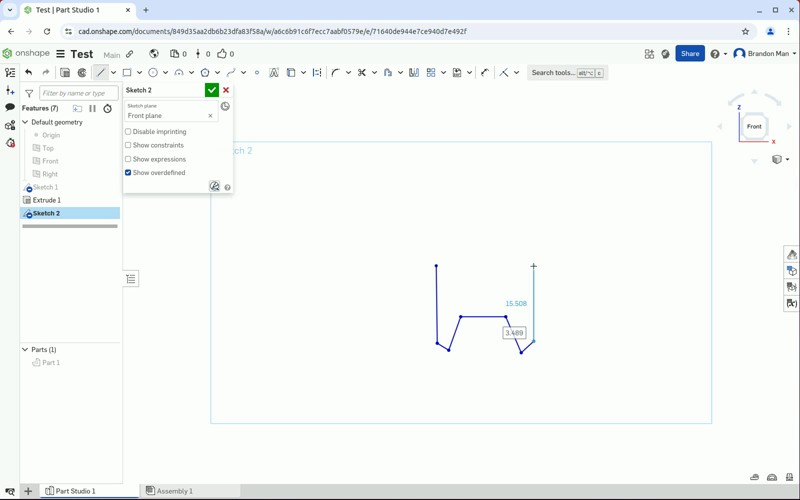
click(533, 265)
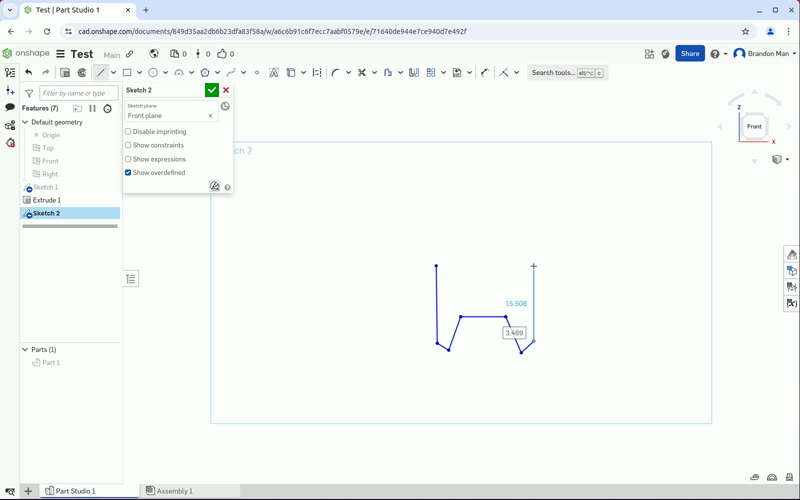
key_up(shift)
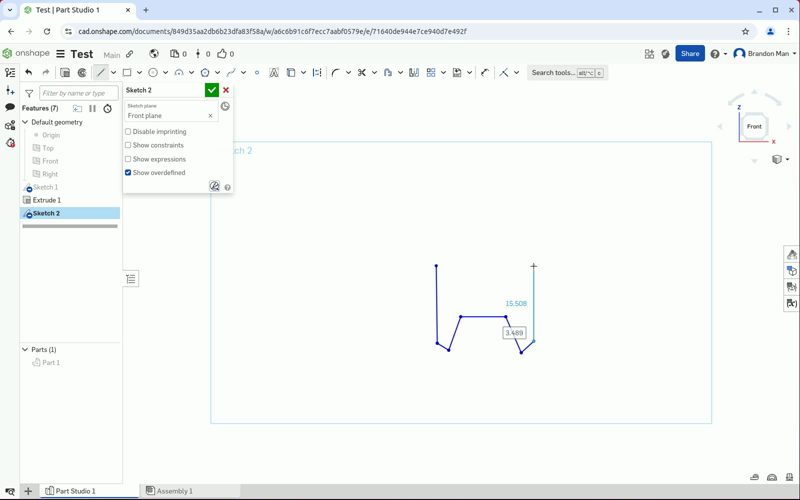
key_down(shift)
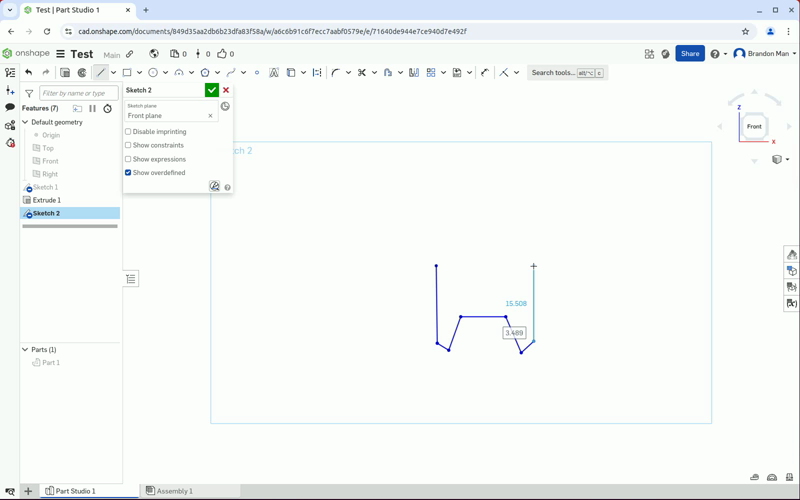
mouse_move(563, 265)
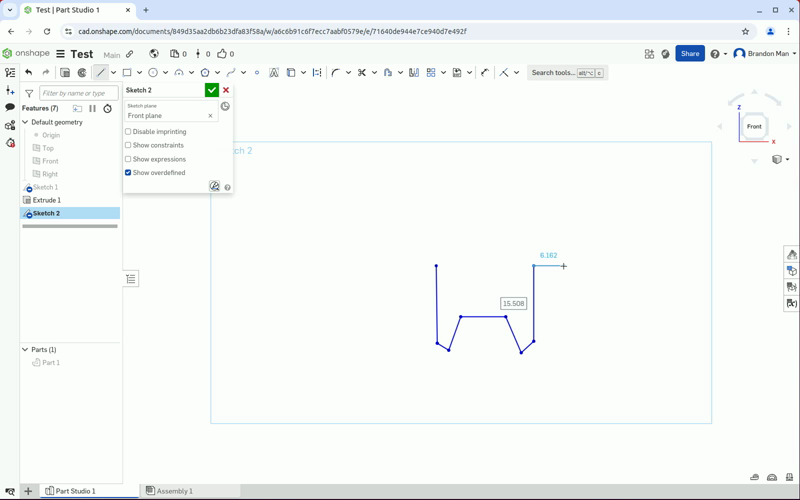
mouse_move(507, 252)
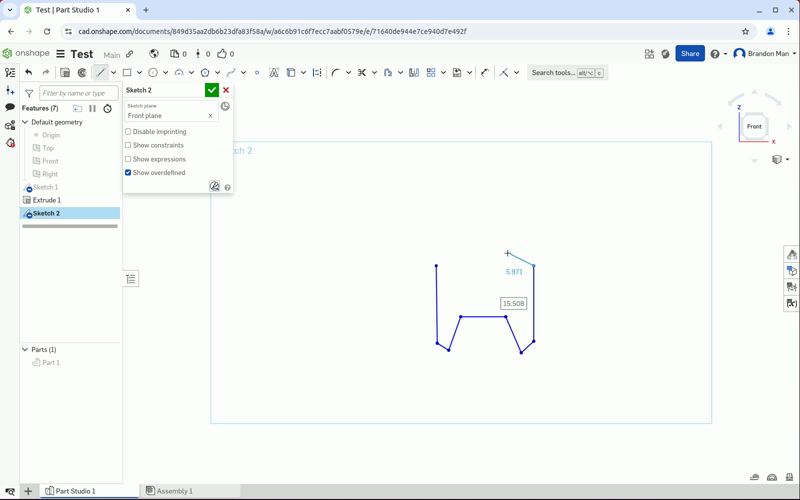
click(507, 252)
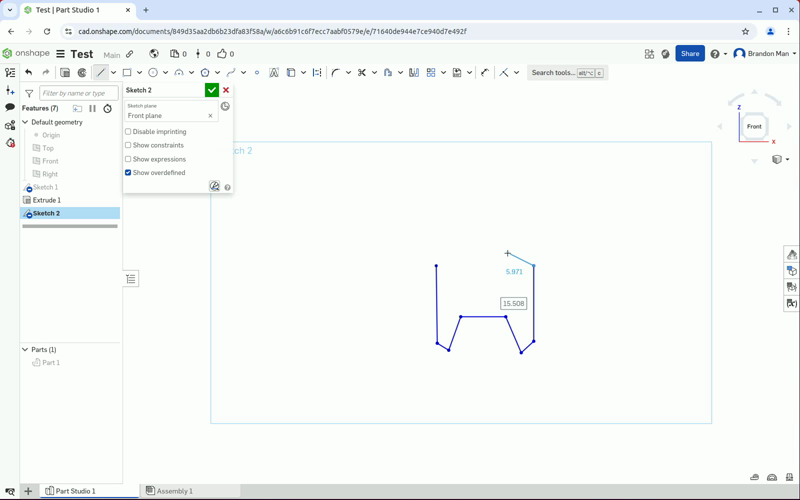
key_up(shift)
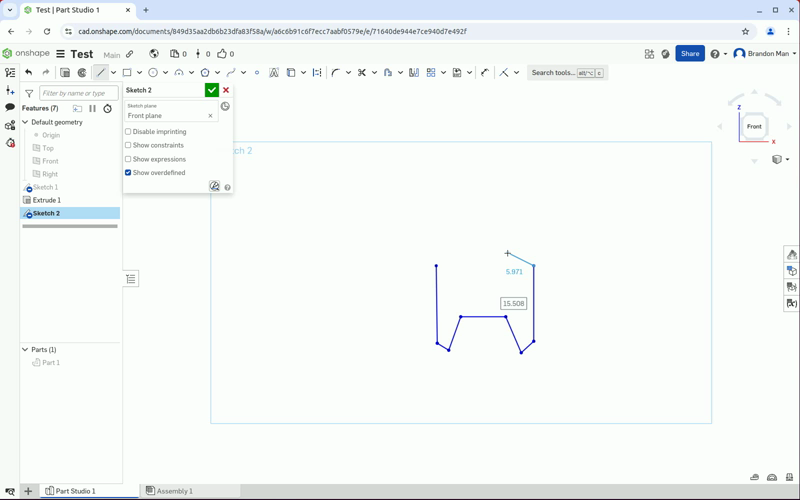
key_down(shift)
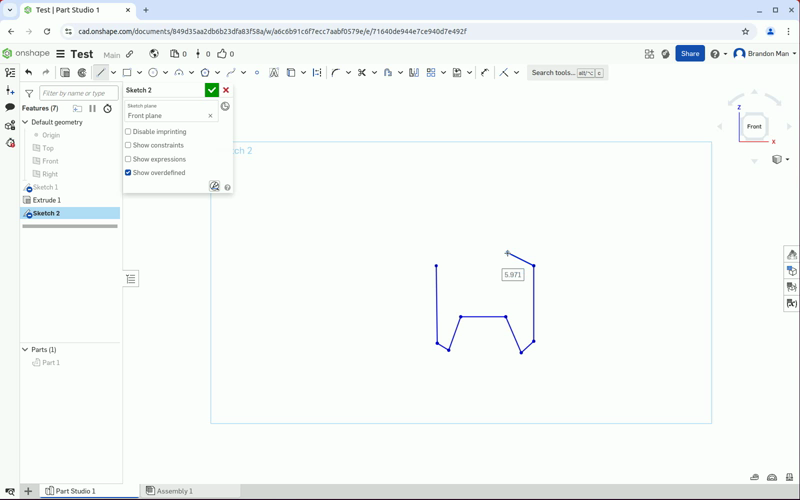
mouse_move(537, 252)
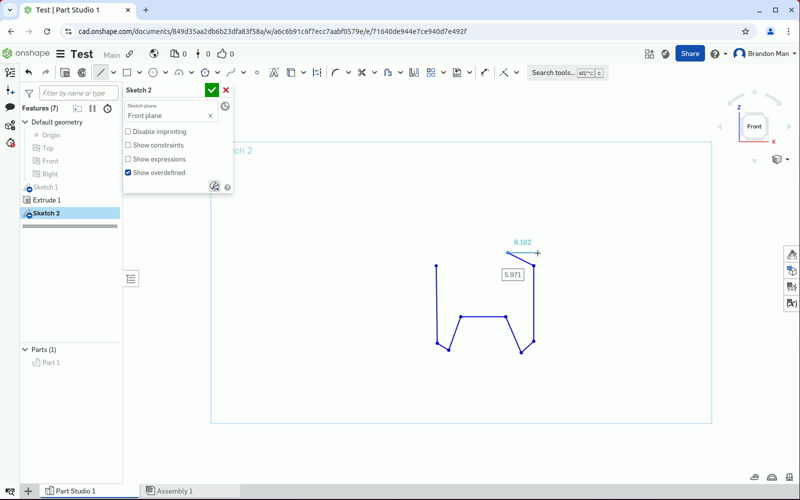
mouse_move(507, 300)
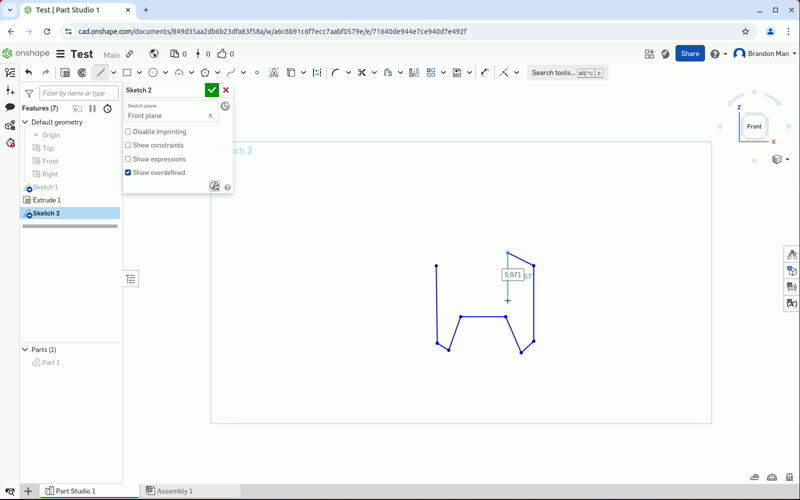
click(507, 300)
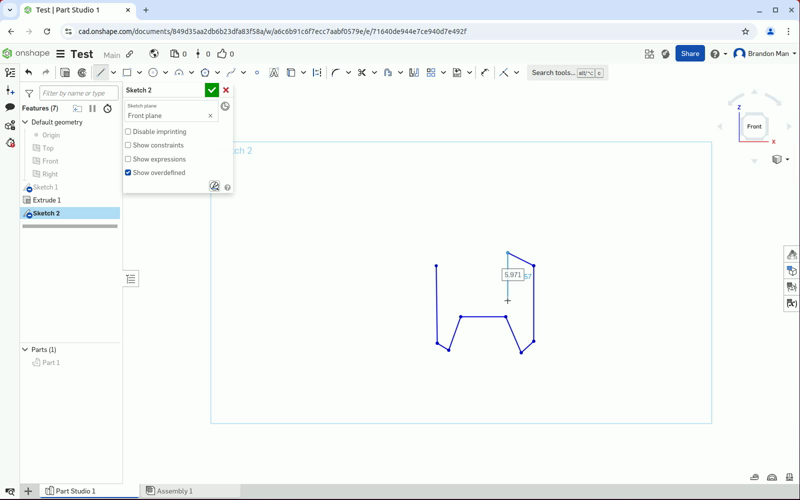
key_up(shift)
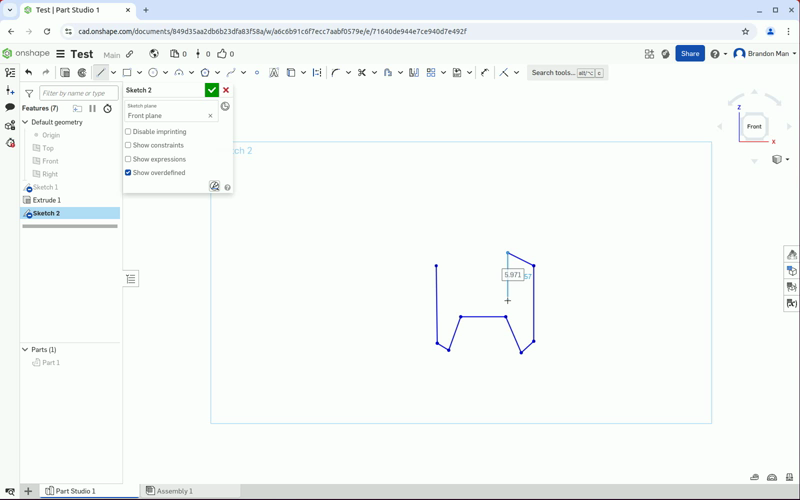
key_down(shift)
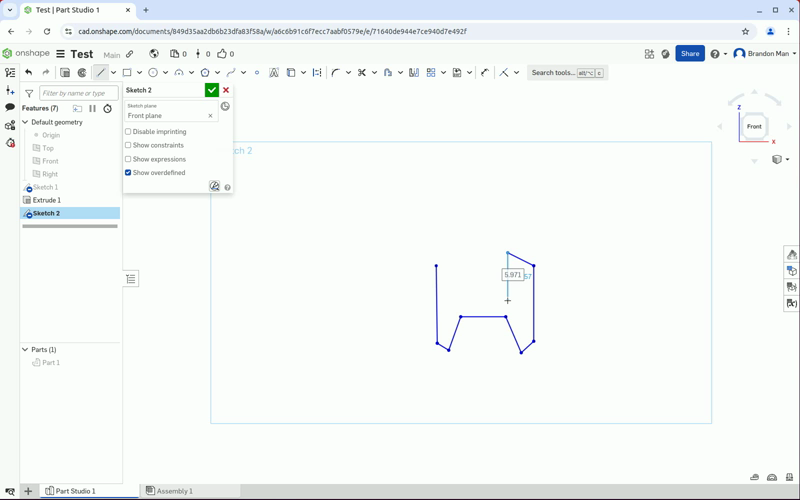
mouse_move(537, 300)
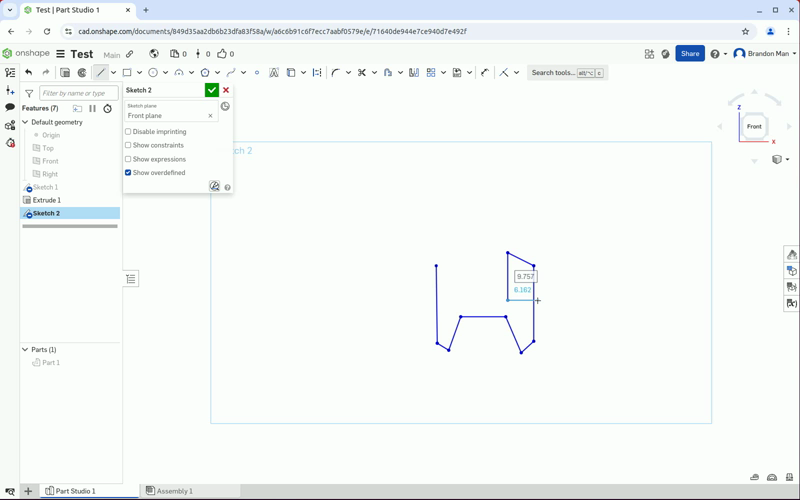
mouse_move(460, 300)
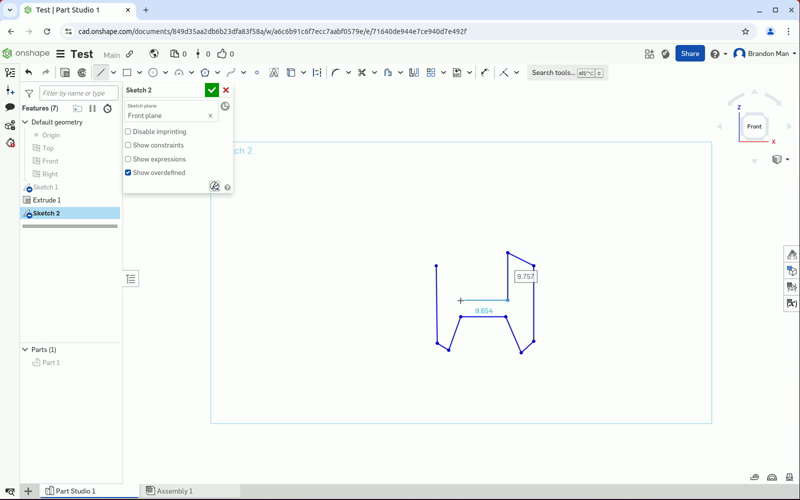
click(460, 300)
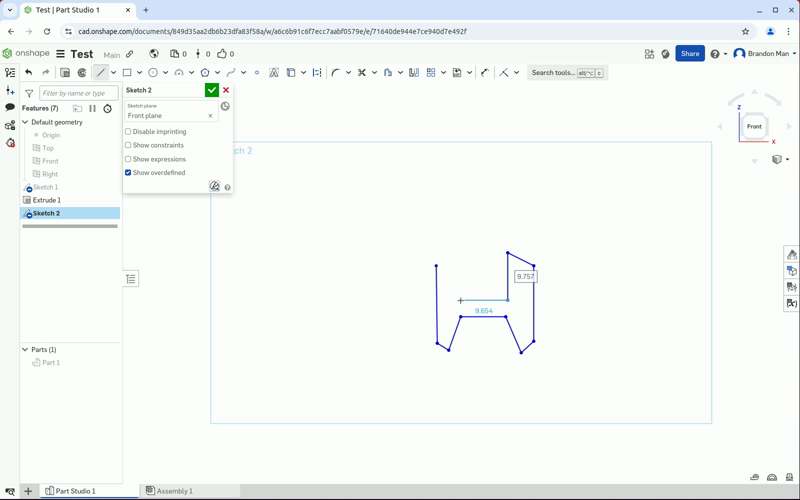
key_up(shift)
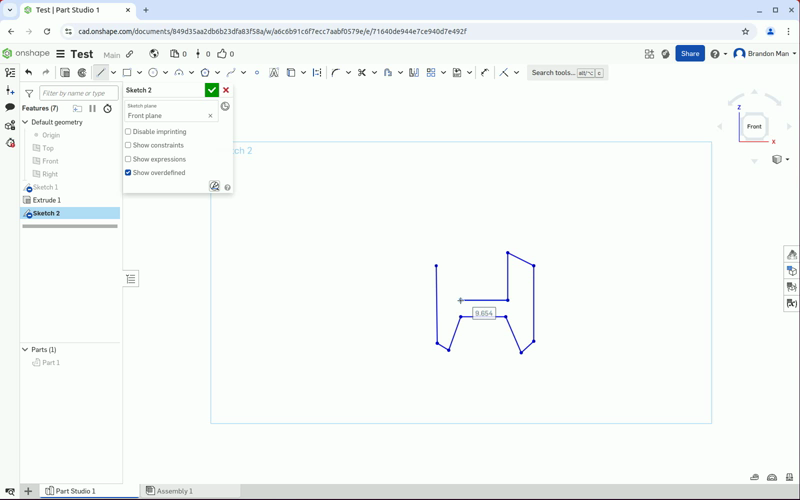
key_down(shift)
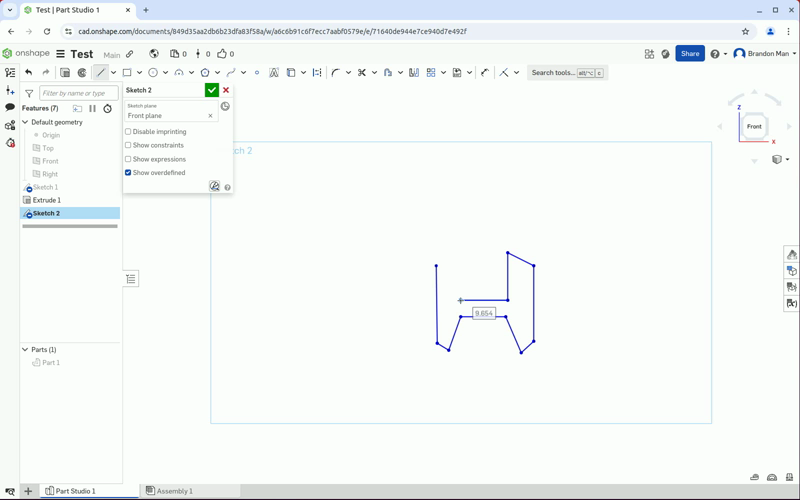
mouse_move(490, 300)
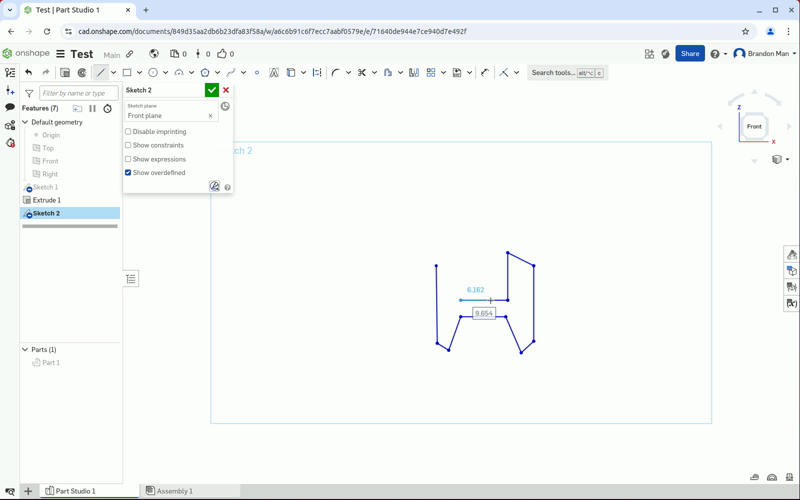
mouse_move(460, 252)
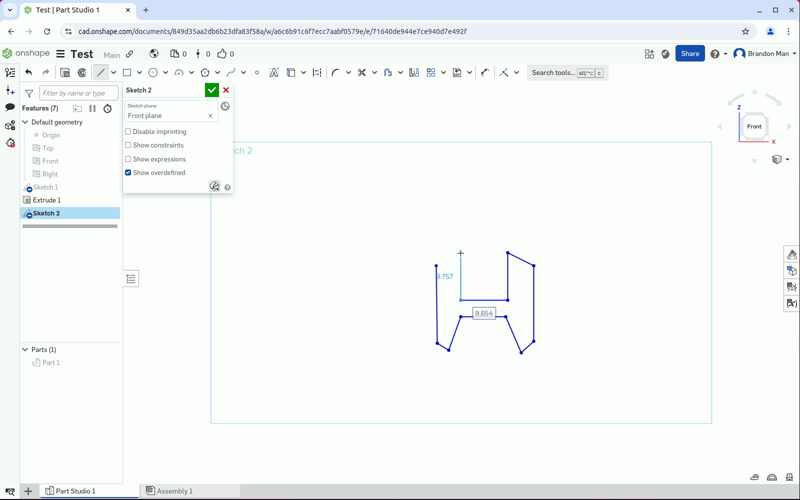
click(460, 252)
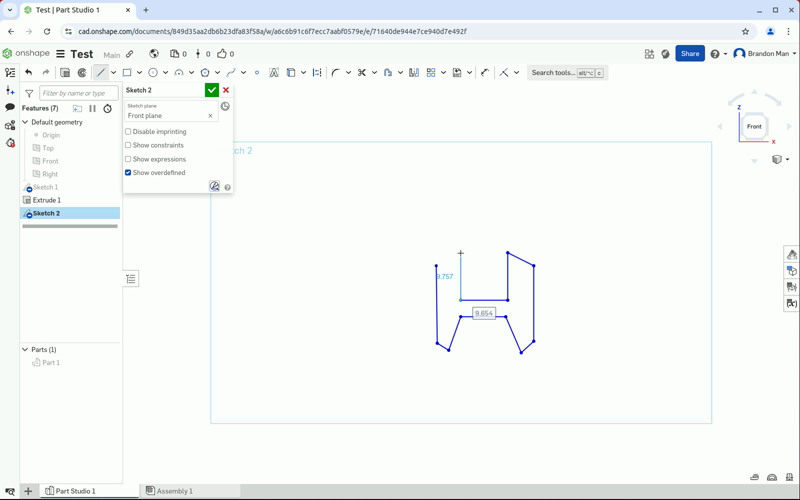
key_up(shift)
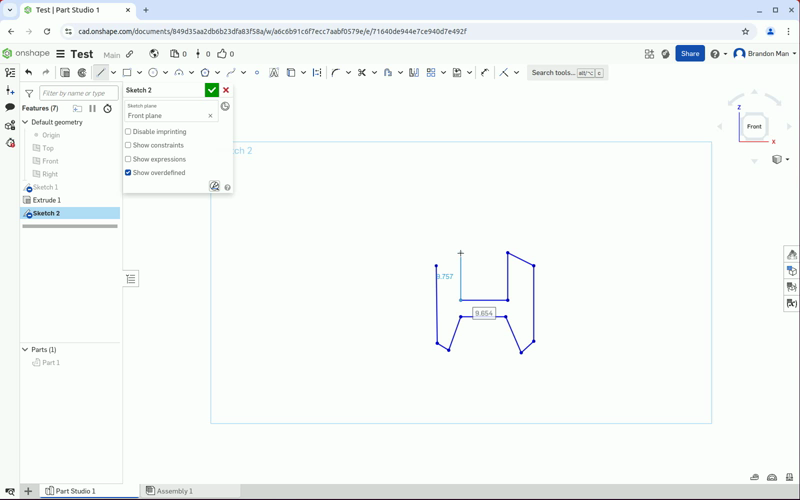
mouse_move(490, 252)
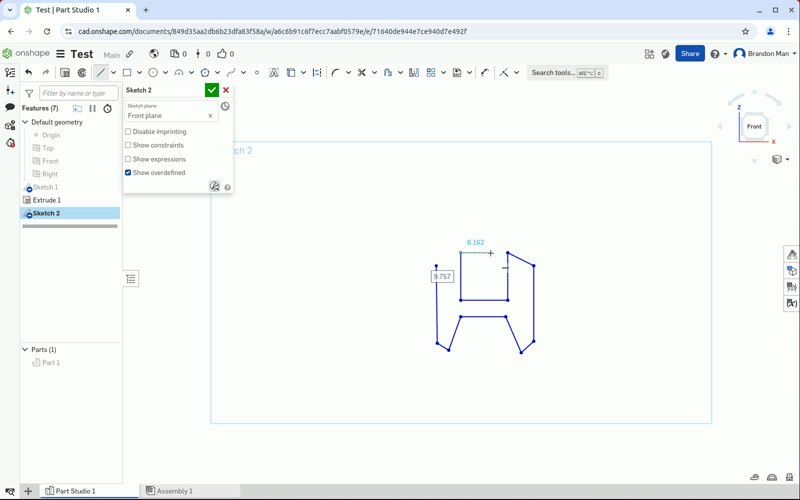
key_down(shift)
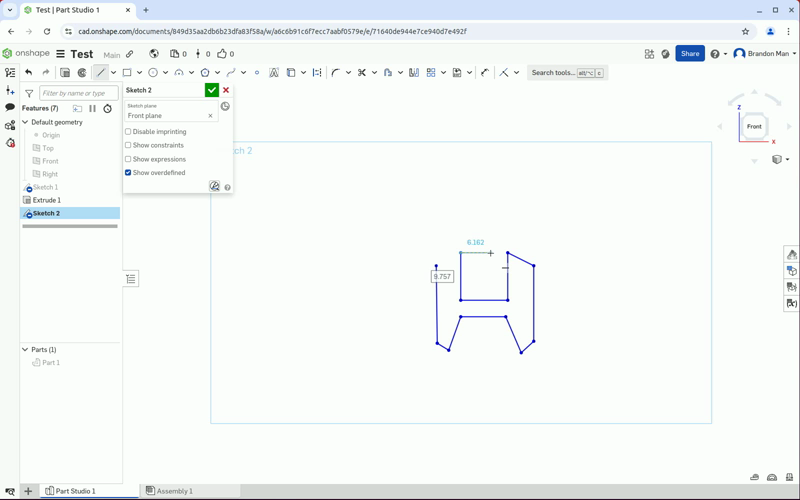
mouse_move(436, 265)
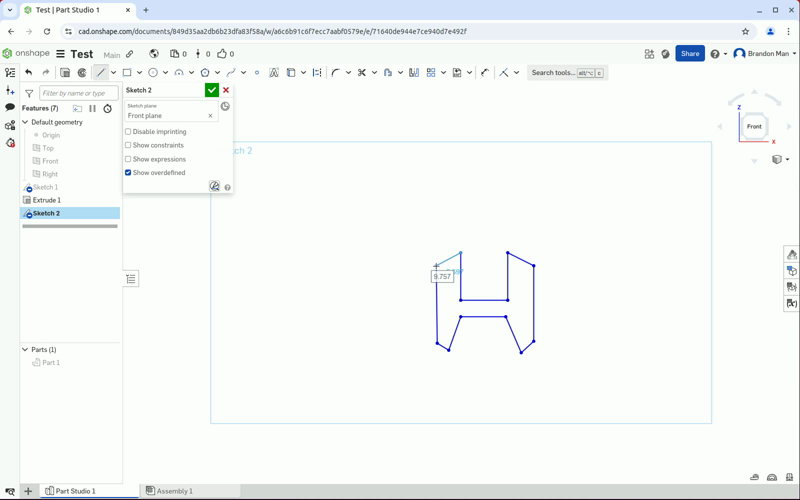
key_up(shift)
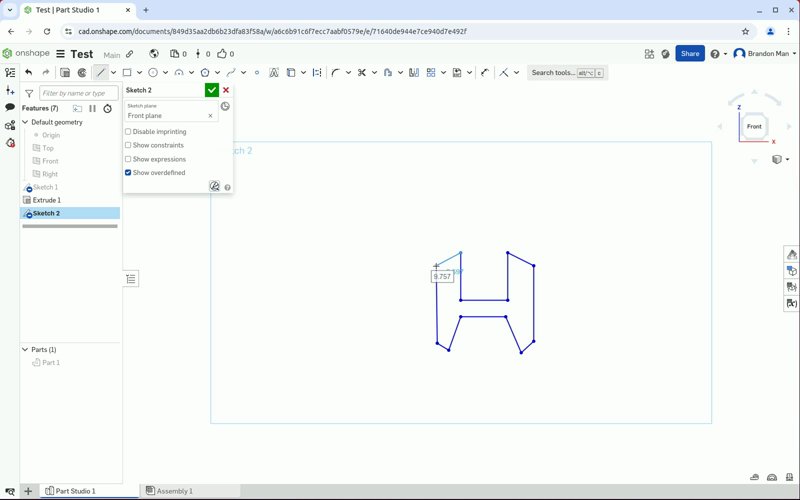
click(436, 265)
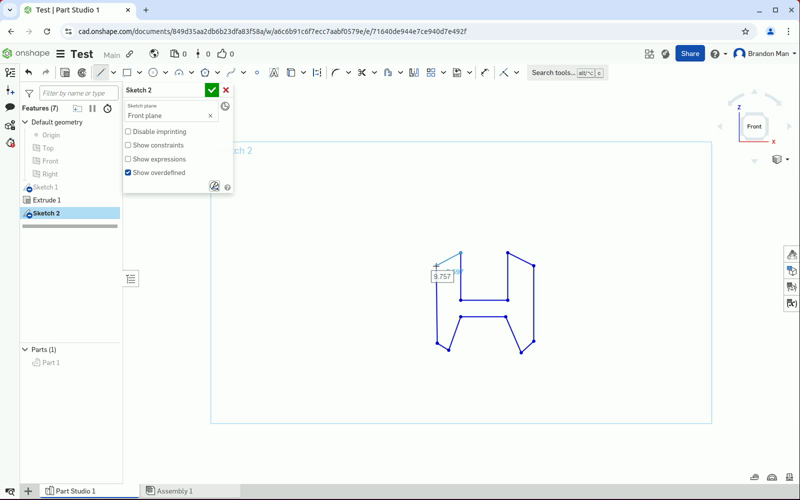
key(esc)
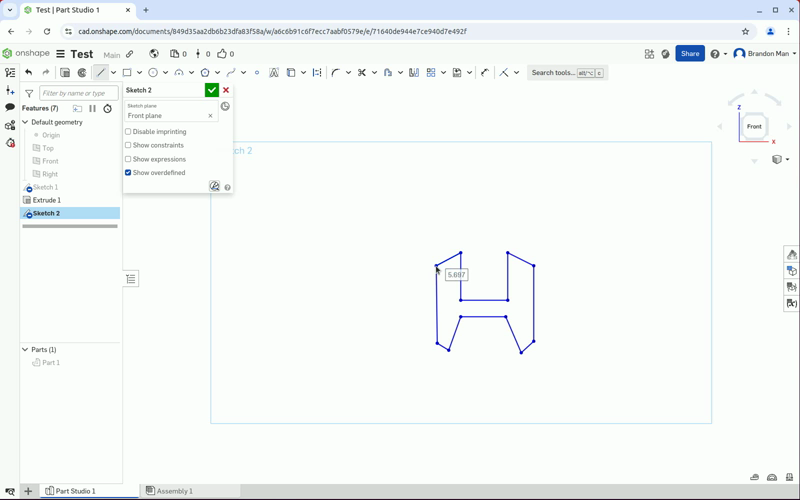
mouse_move(480, 304)
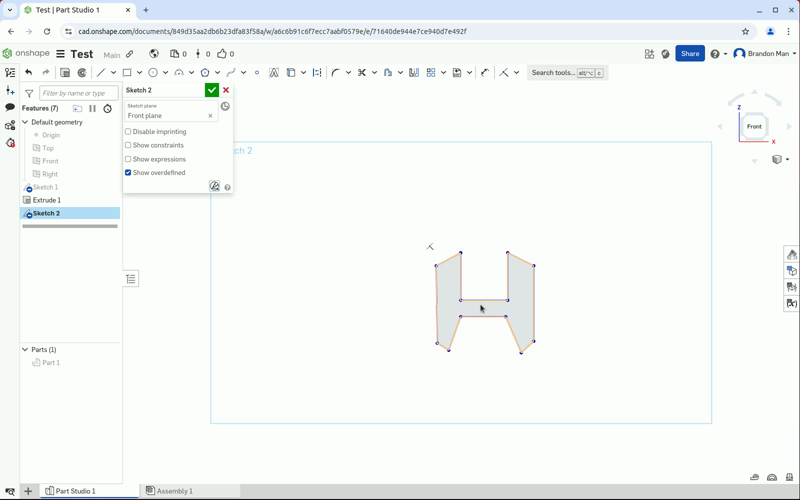
click(480, 304)
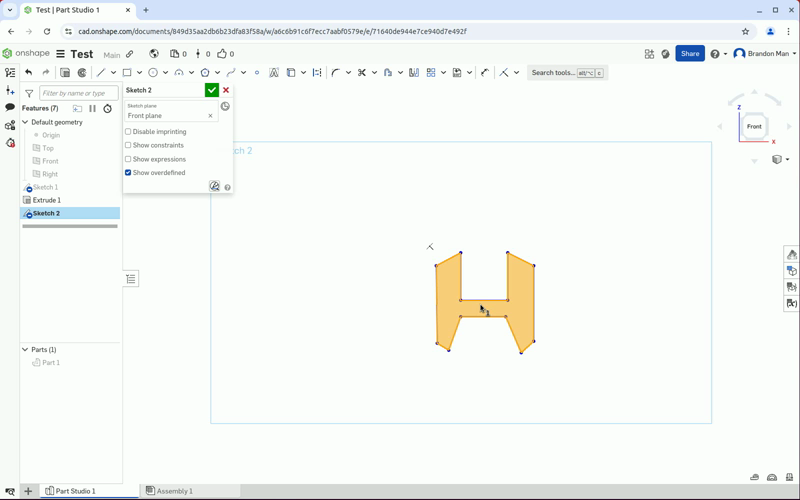
mouse_move(73, 352)
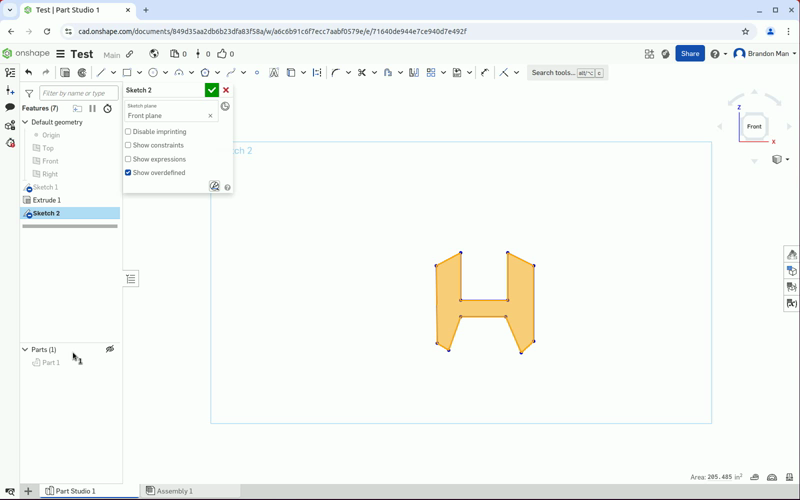
key(shift+y)
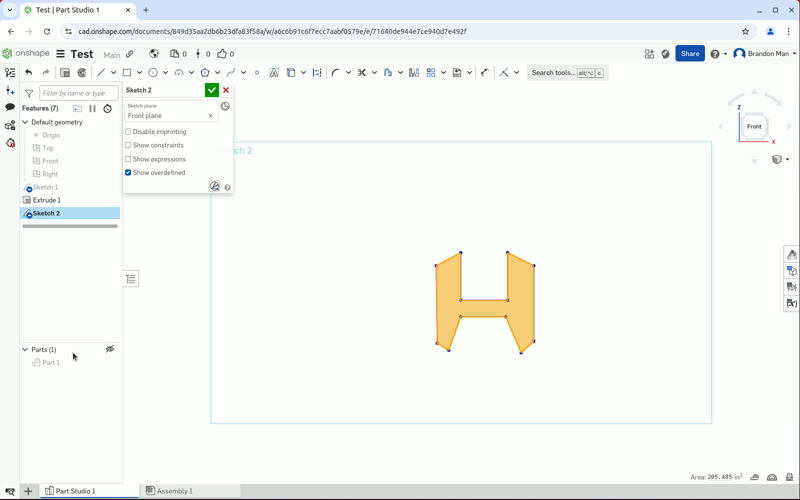
key(shift+e)
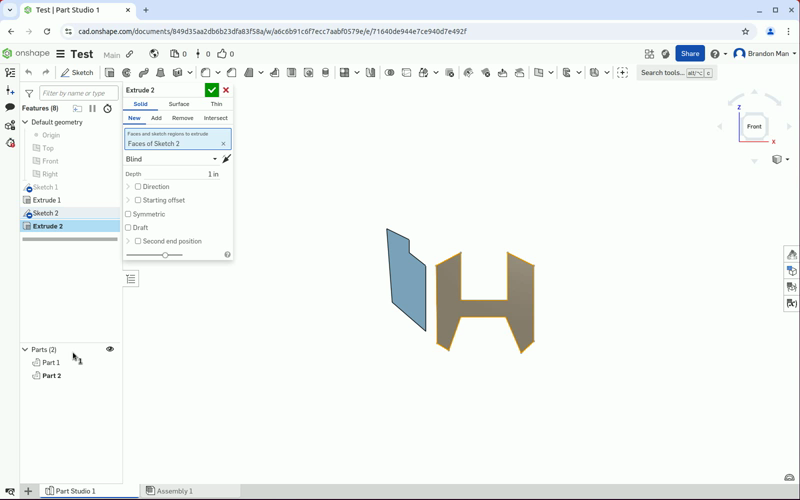
mouse_move(143, 106)
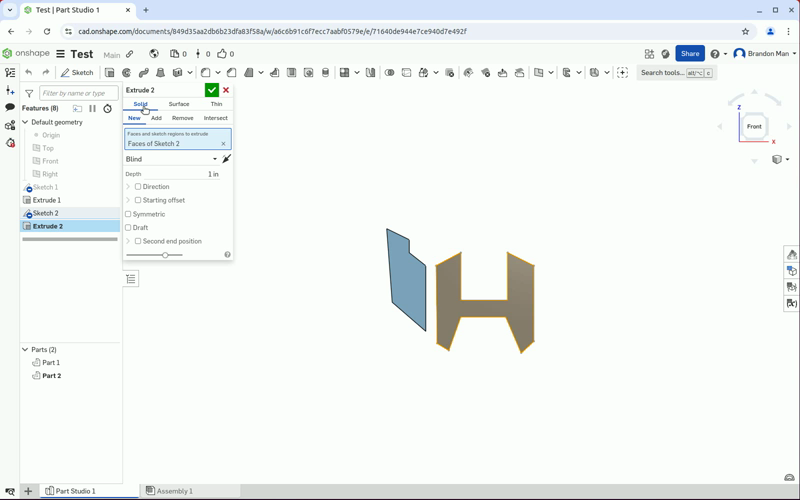
click(143, 106)
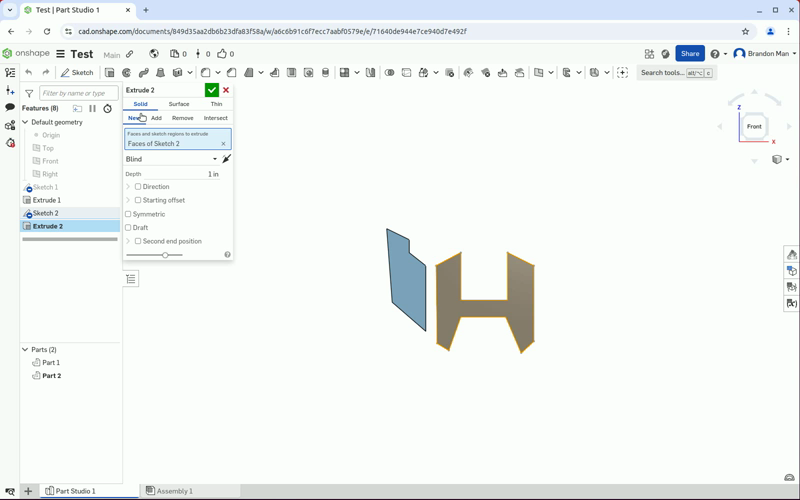
mouse_move(137, 120)
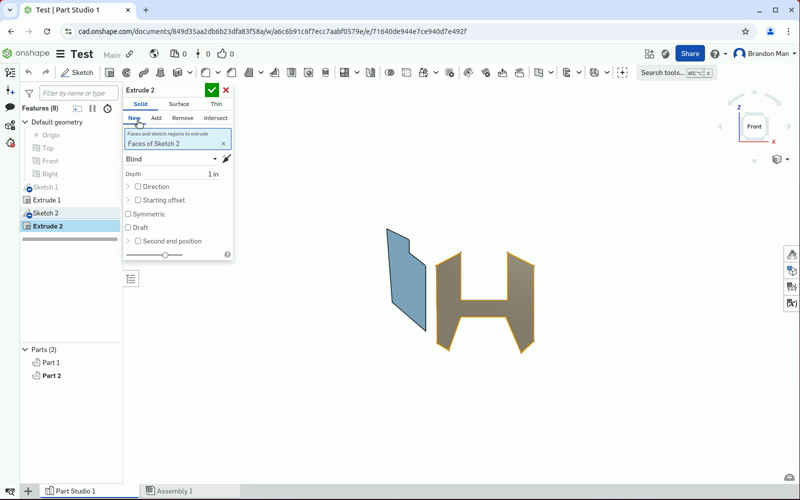
click(137, 120)
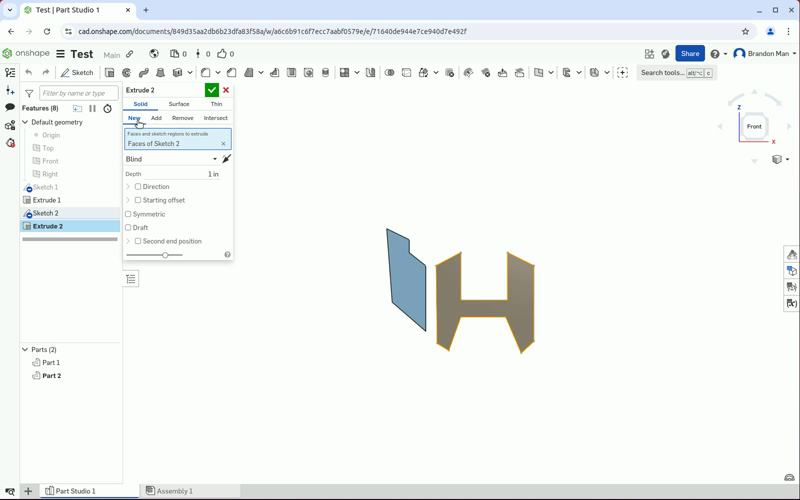
key(tab, 4)
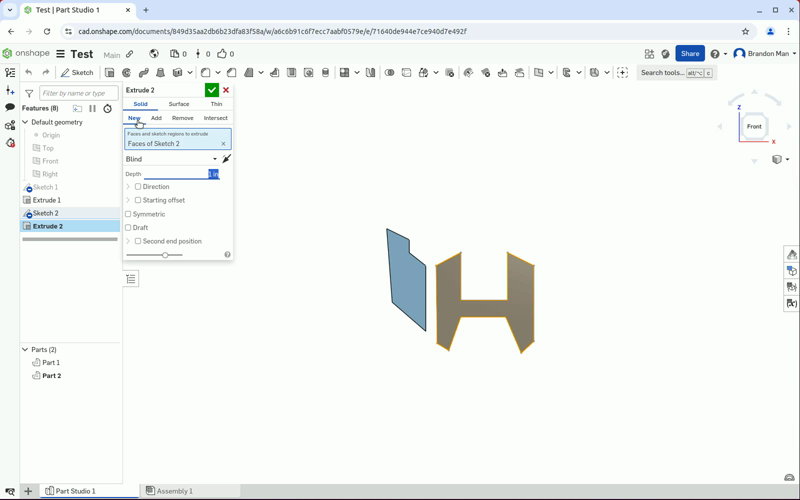
text(23.108)
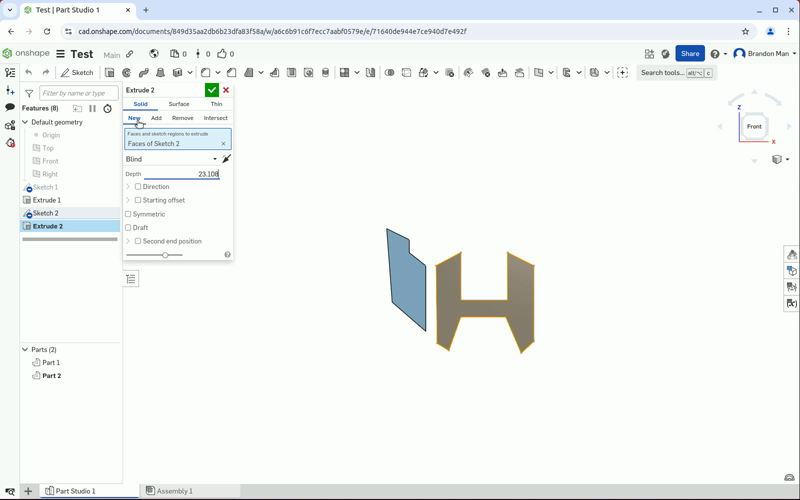
key(enter)
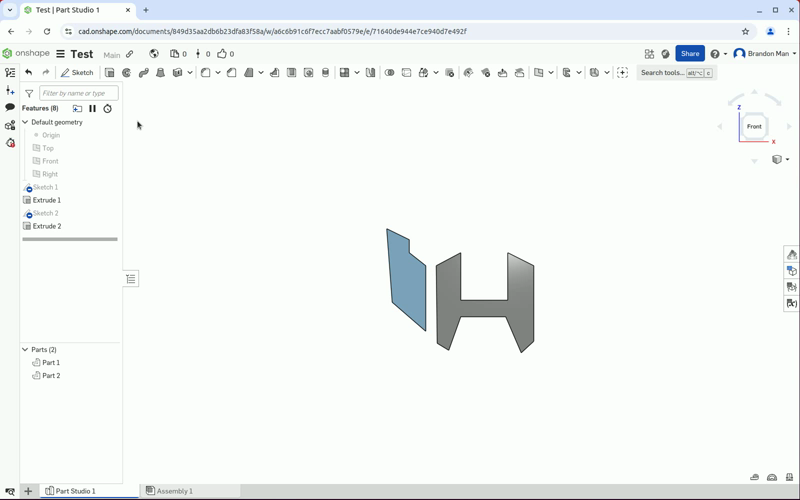
key(shift+h)
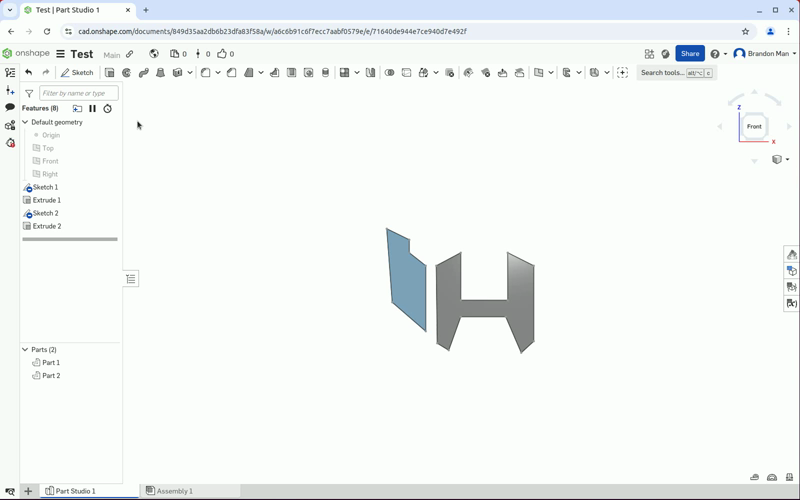
key(shift+h)
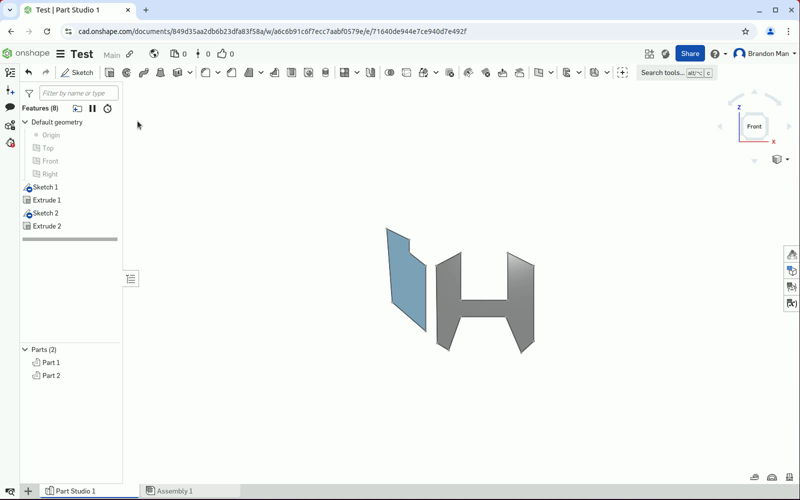
key(shift+7)
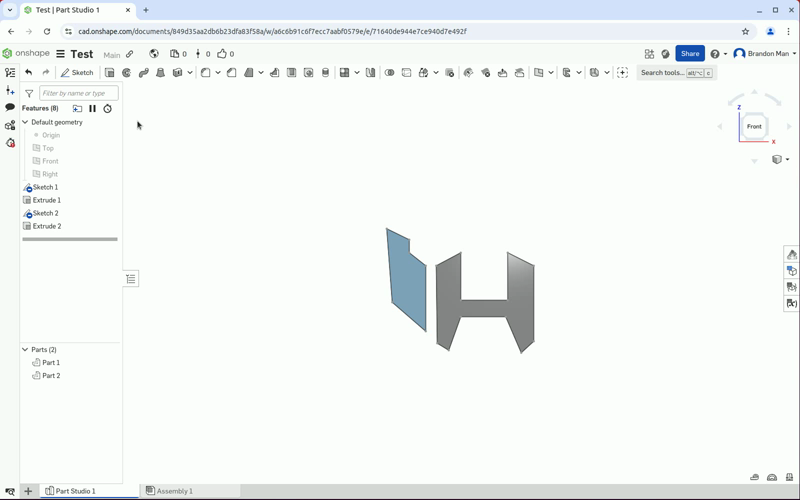
key(left, 2)
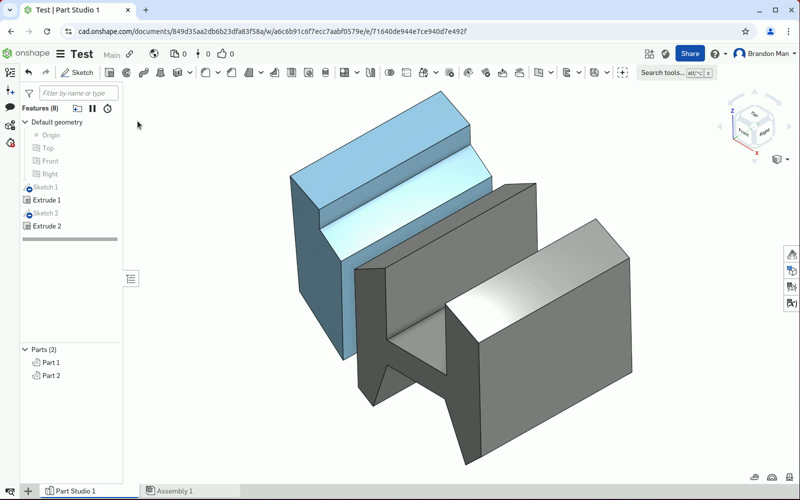
key(down, 2)
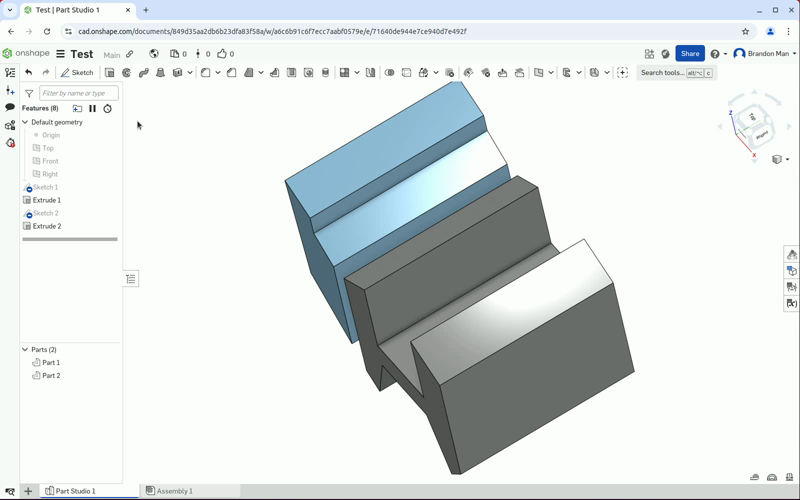
key(up, 2)
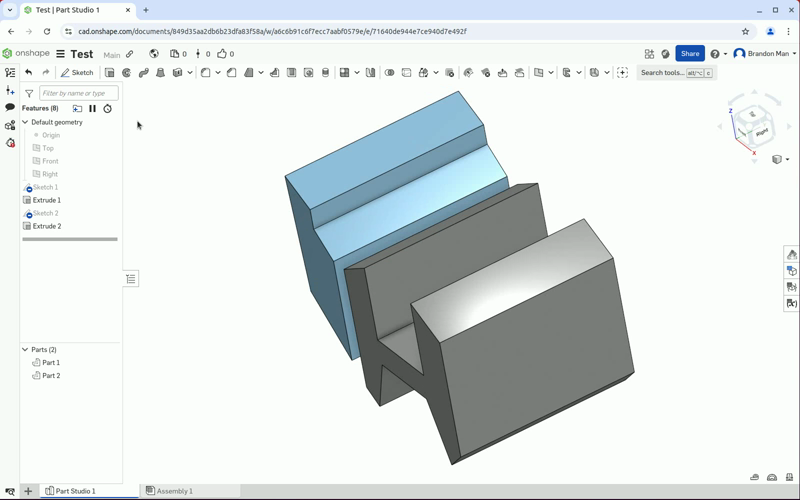
key(right, 2)
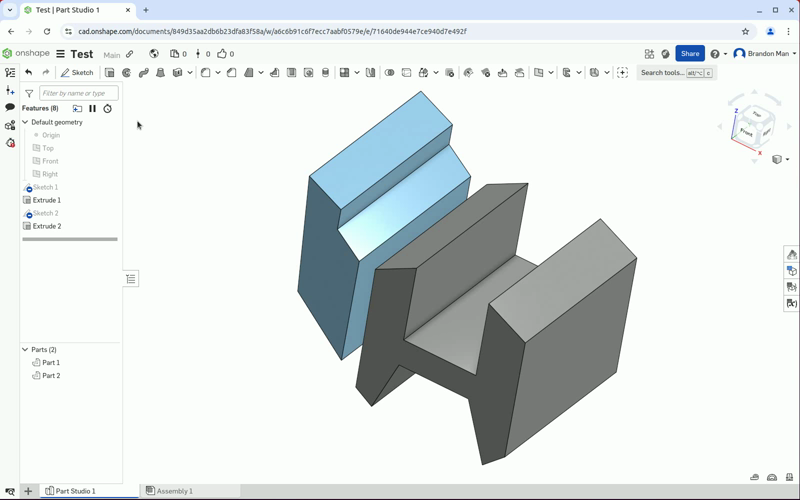
mouse_move(73, 189)
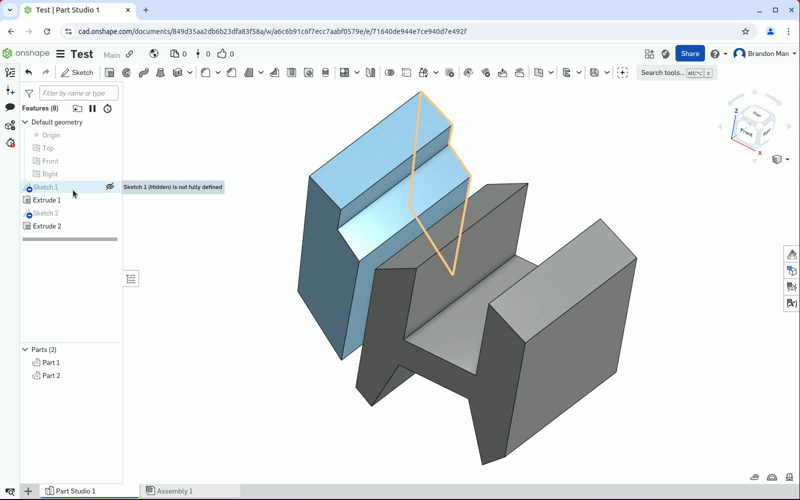
click(73, 189)